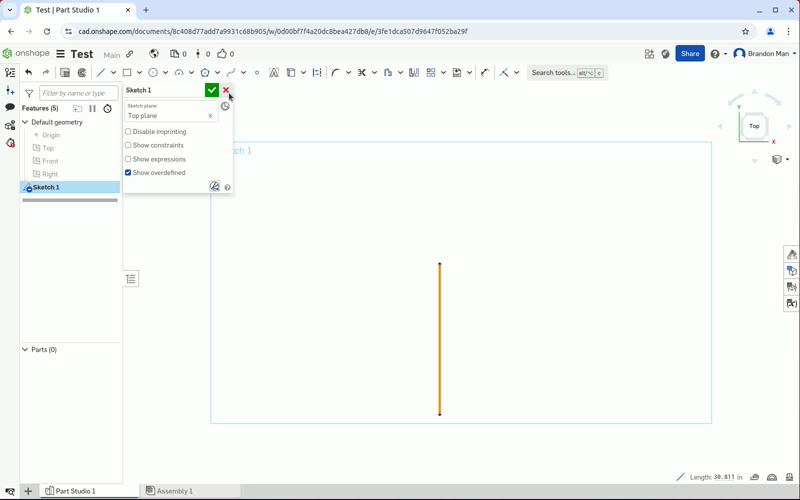
key(shift+h)
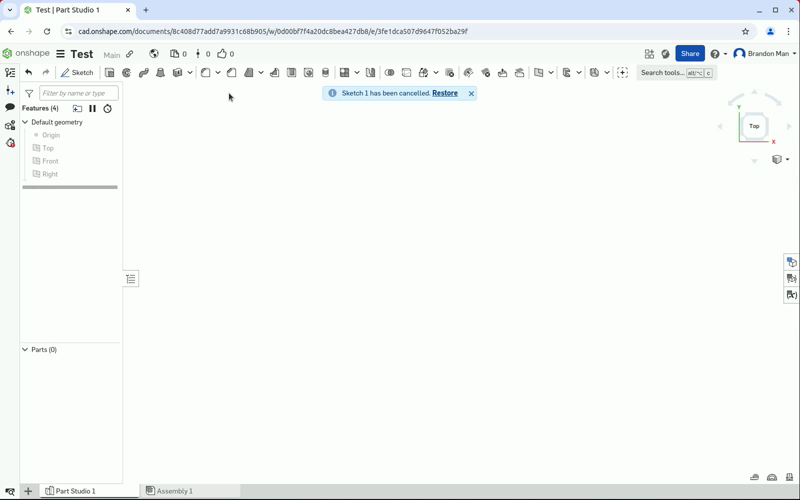
mouse_move(73, 352)
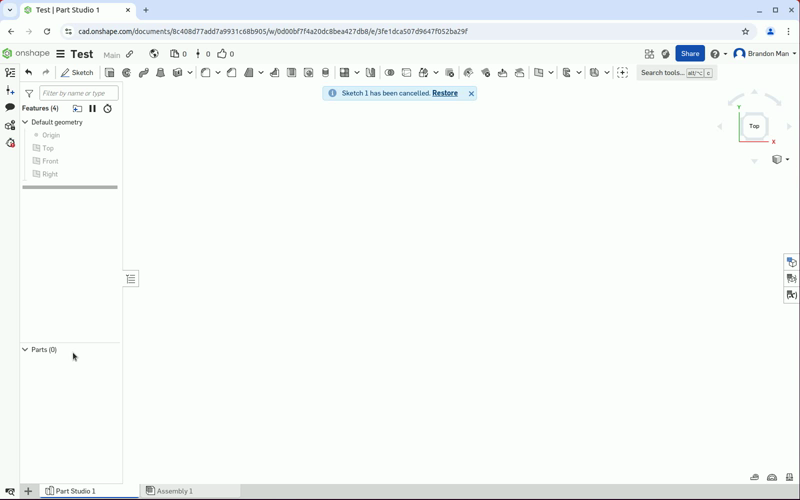
key(y)
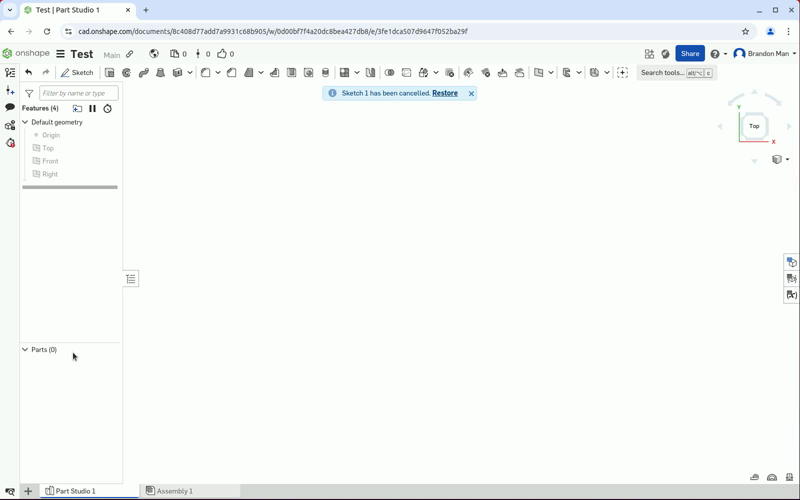
key(shift+p)
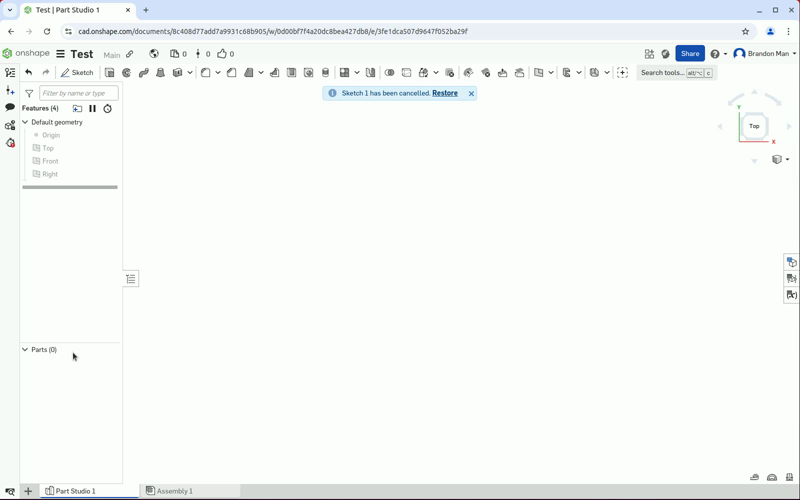
key(space)
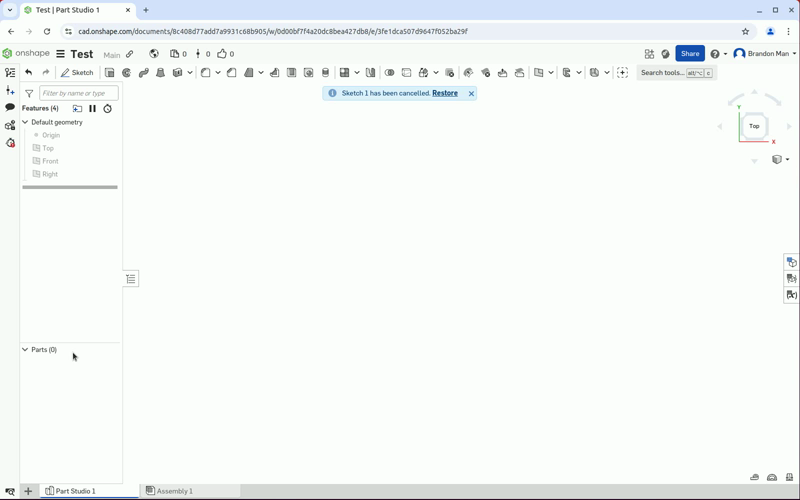
key_down(shift)
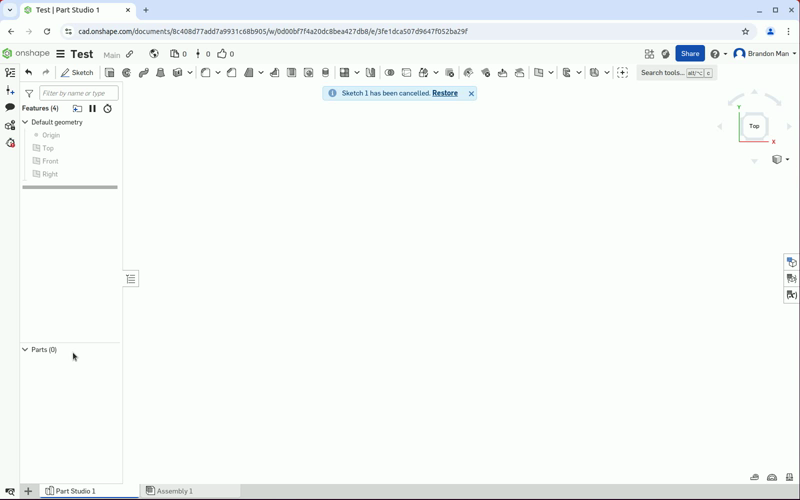
key(up)
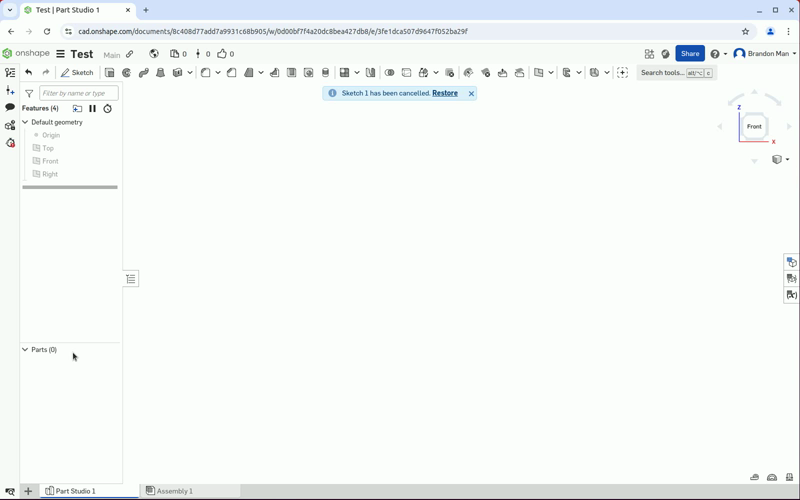
key_up(shift)
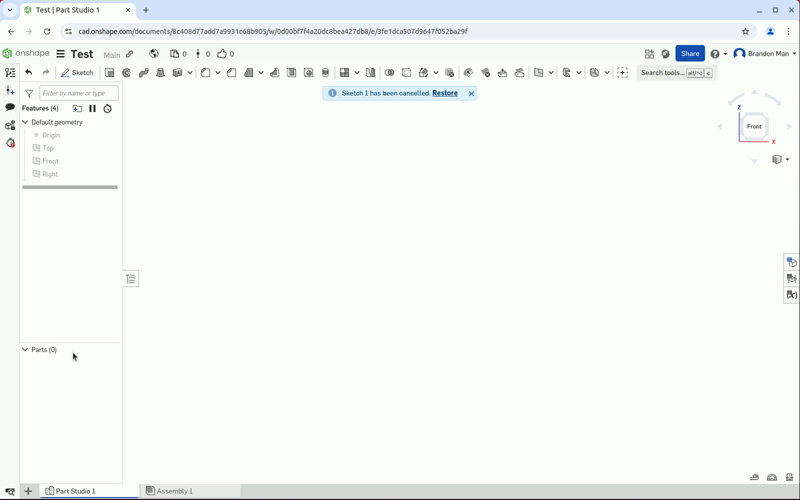
mouse_move(73, 352)
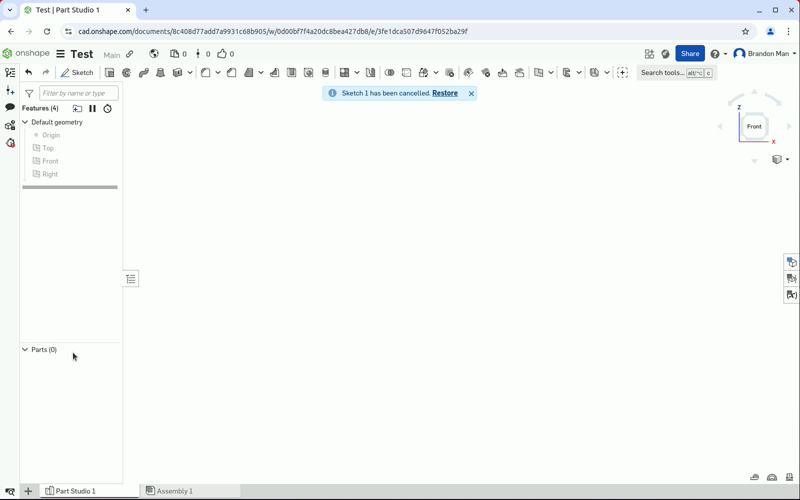
key(shift+y)
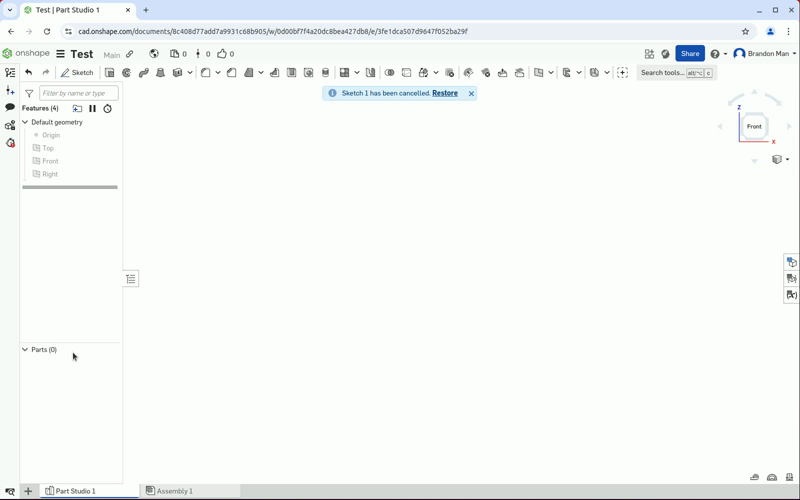
key(shift+s)
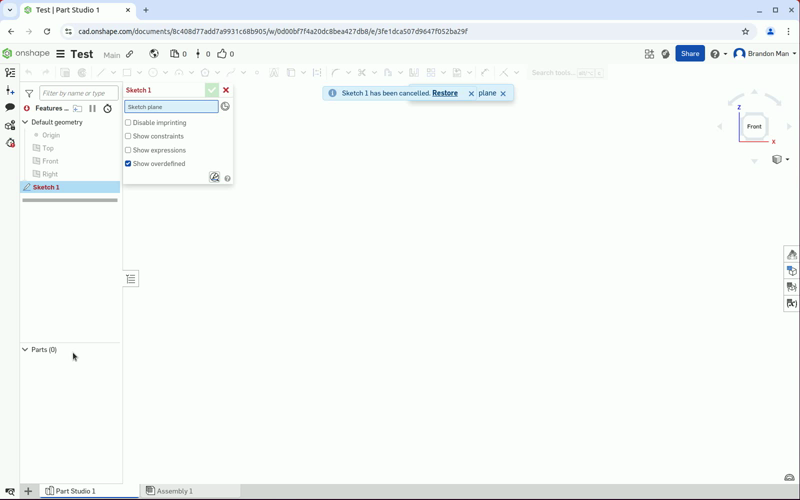
mouse_move(73, 163)
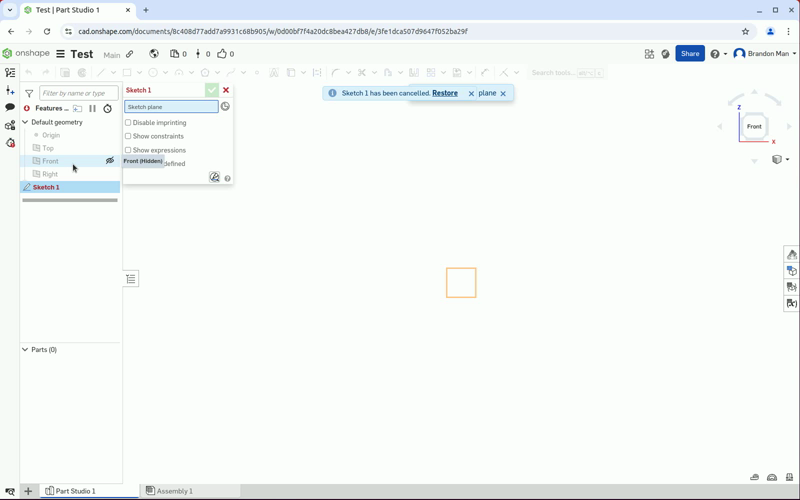
click(73, 163)
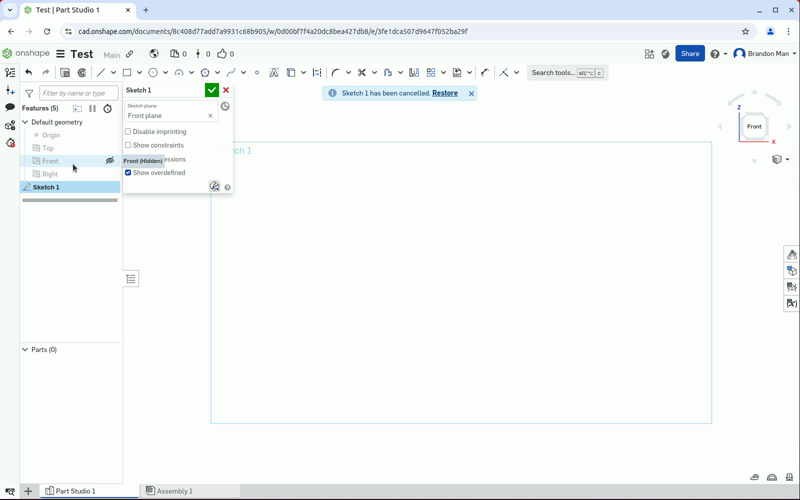
mouse_move(73, 352)
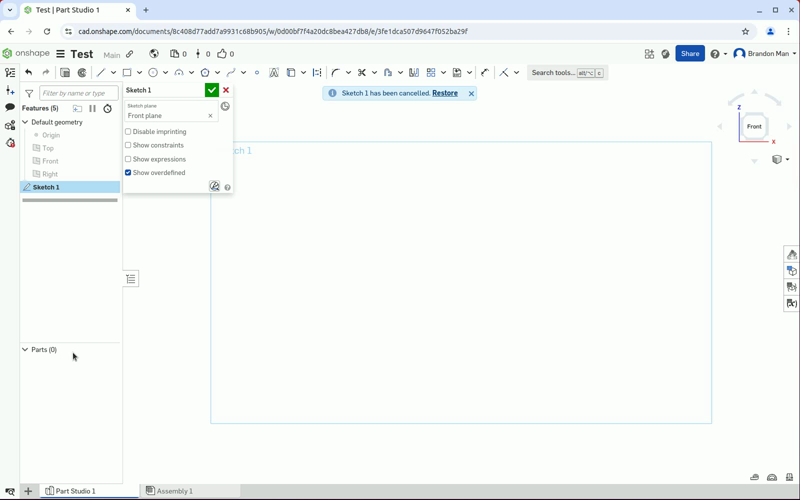
key(y)
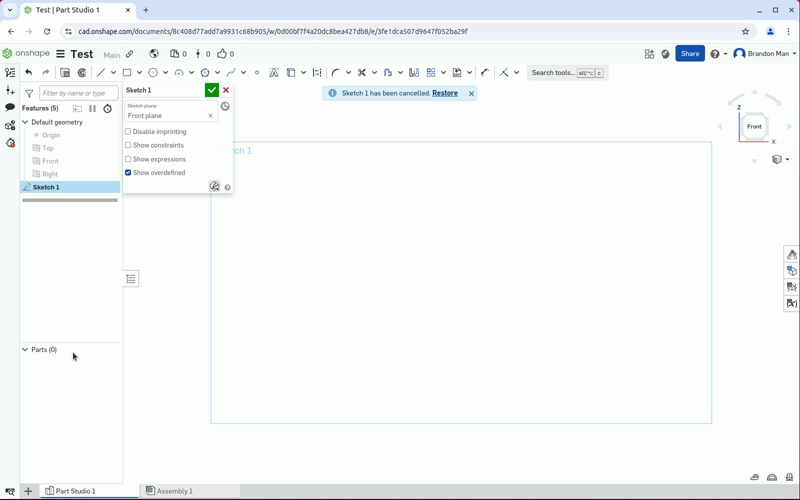
key(l)
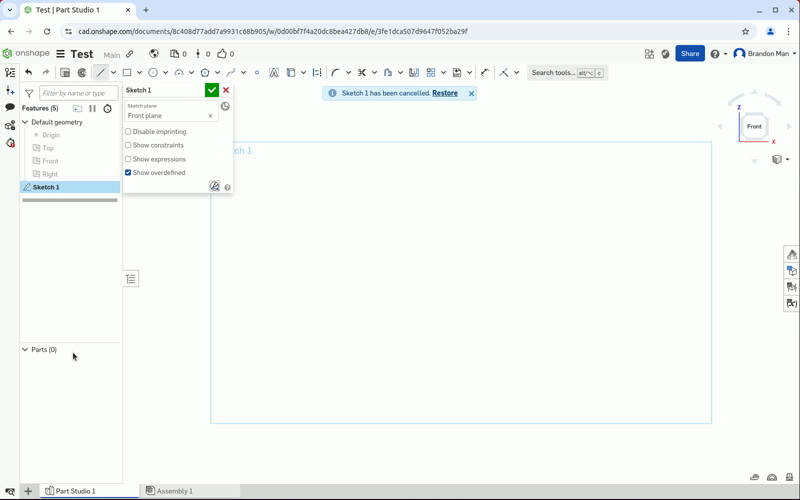
key_down(shift)
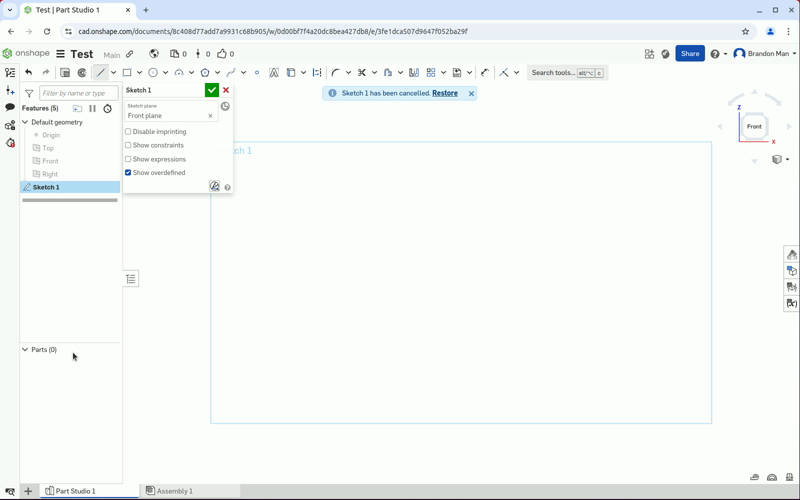
mouse_move(401, 342)
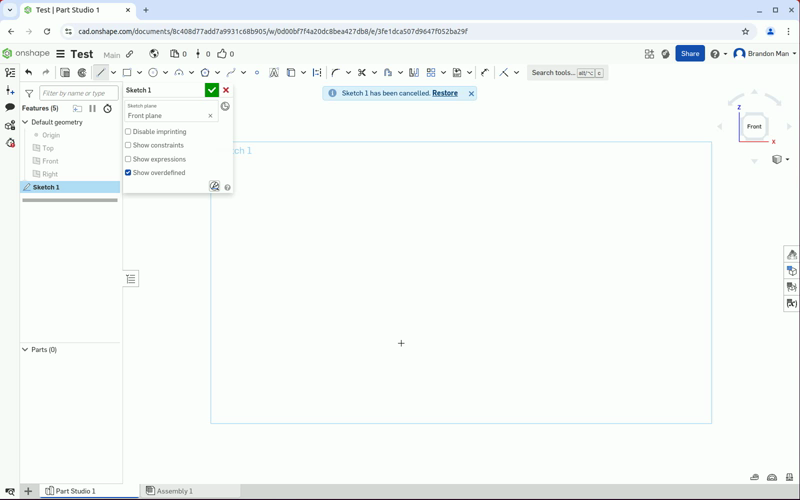
click(401, 342)
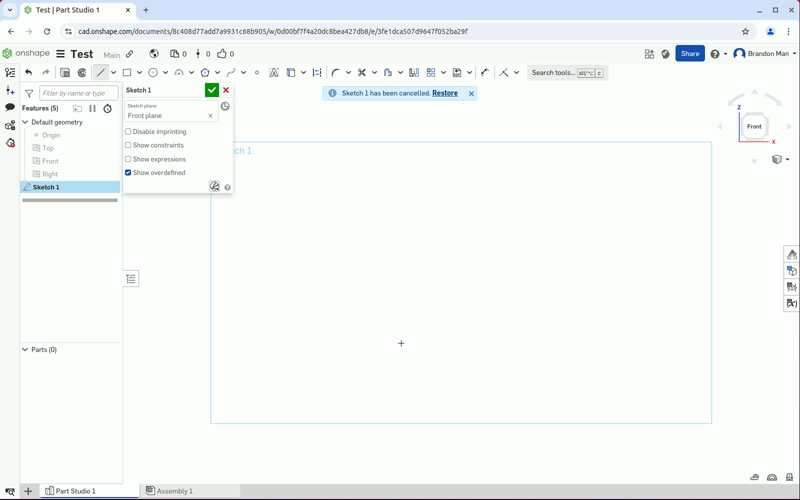
key_up(shift)
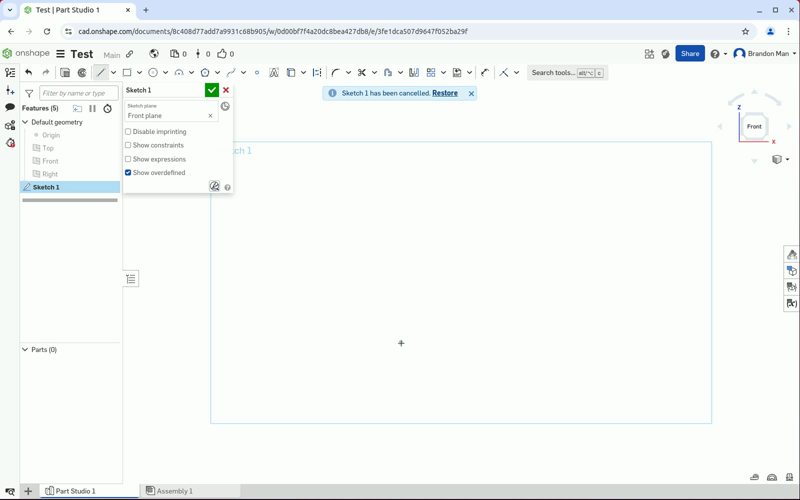
key_down(shift)
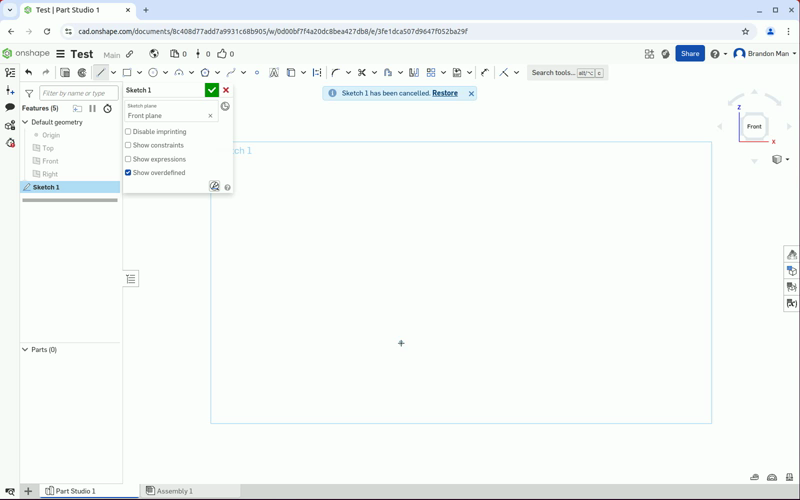
mouse_move(519, 342)
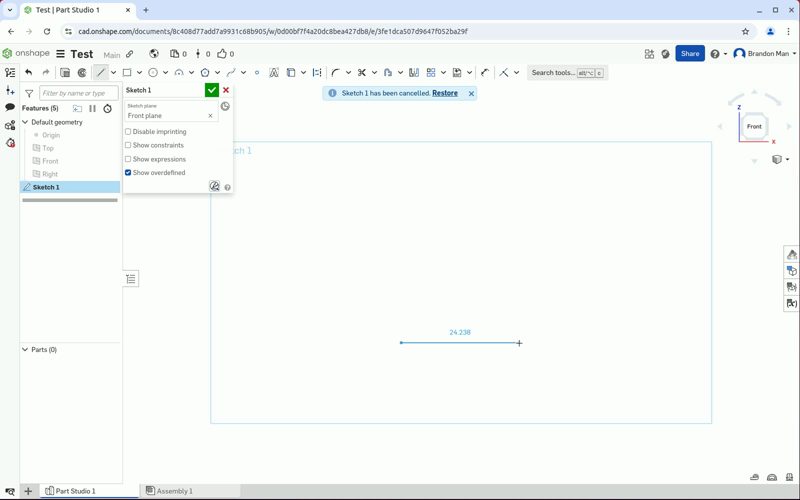
click(519, 342)
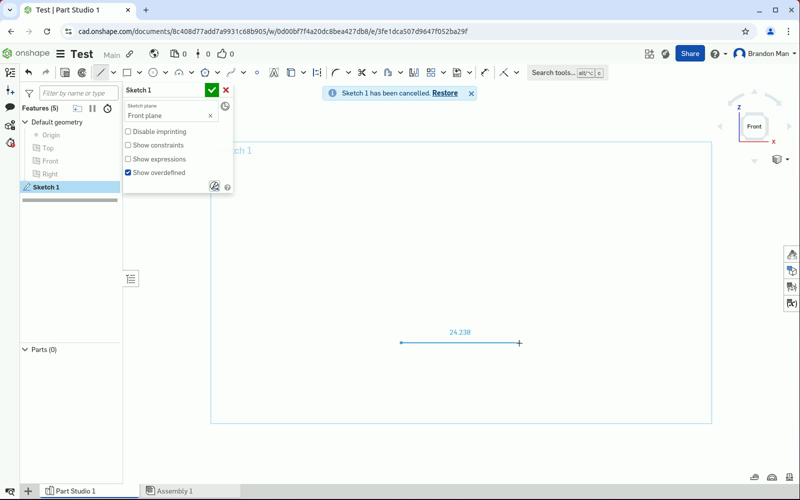
key_up(shift)
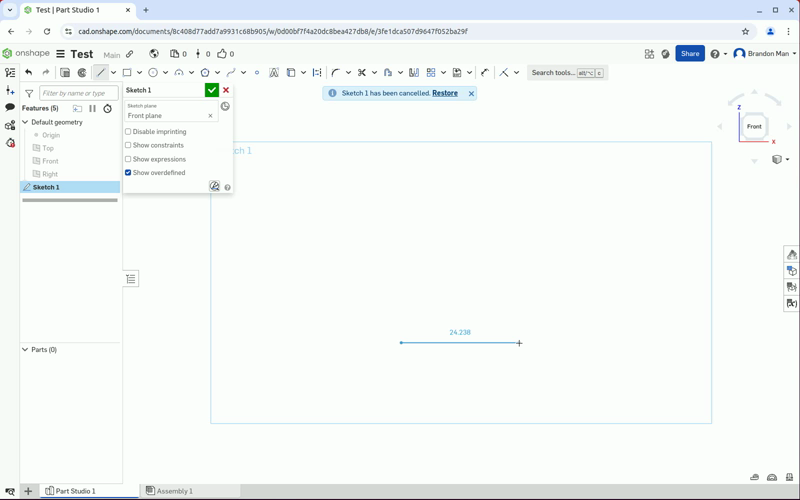
key_down(shift)
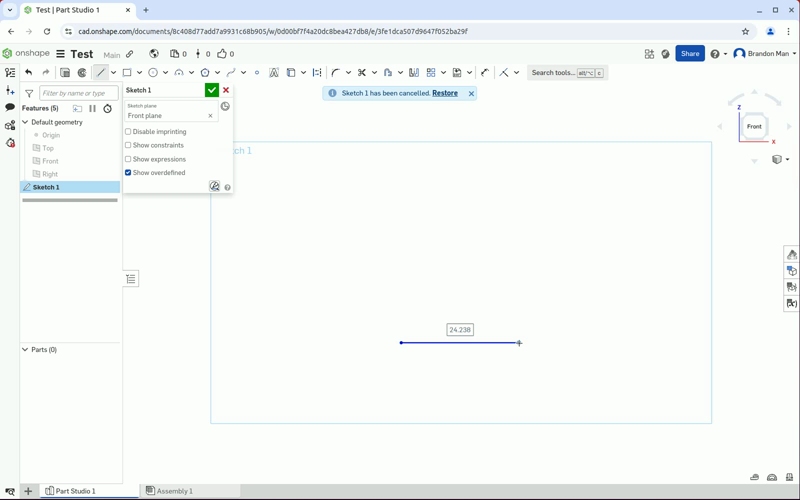
mouse_move(519, 224)
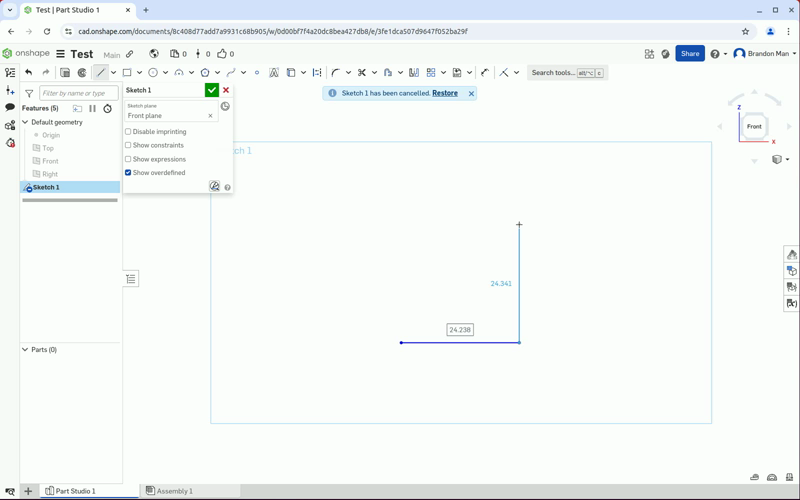
click(519, 224)
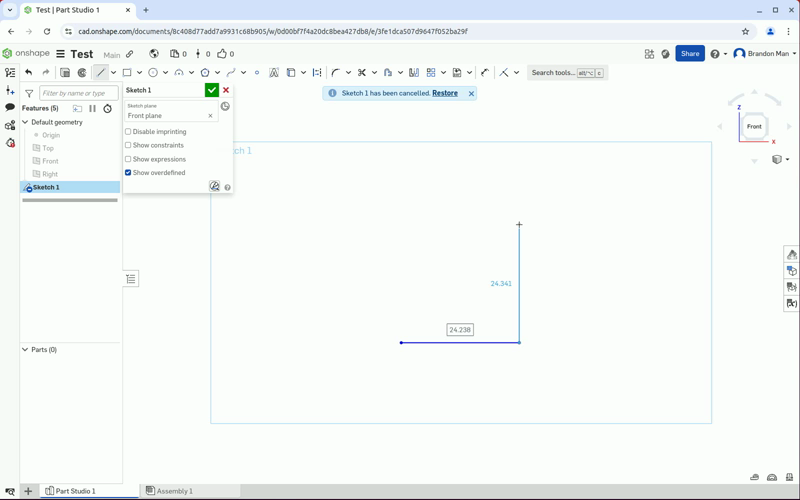
key_up(shift)
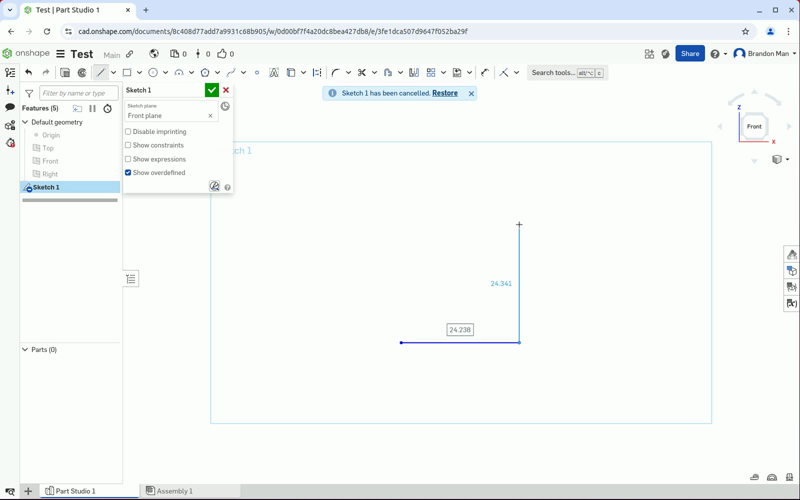
key_down(shift)
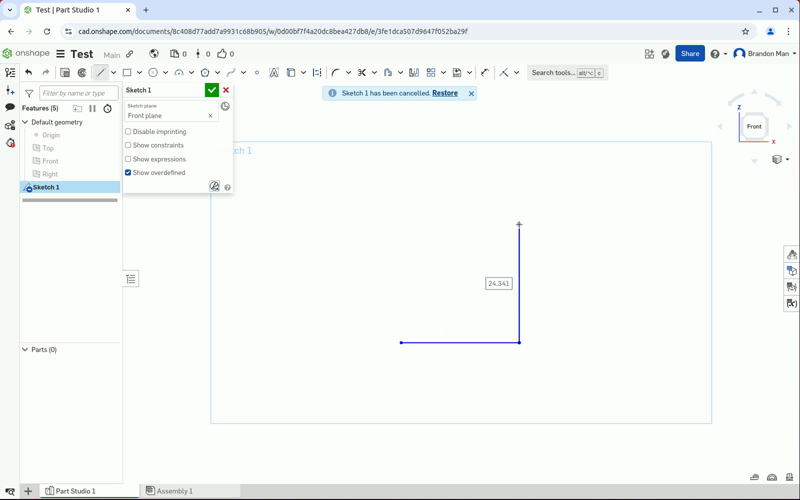
mouse_move(401, 224)
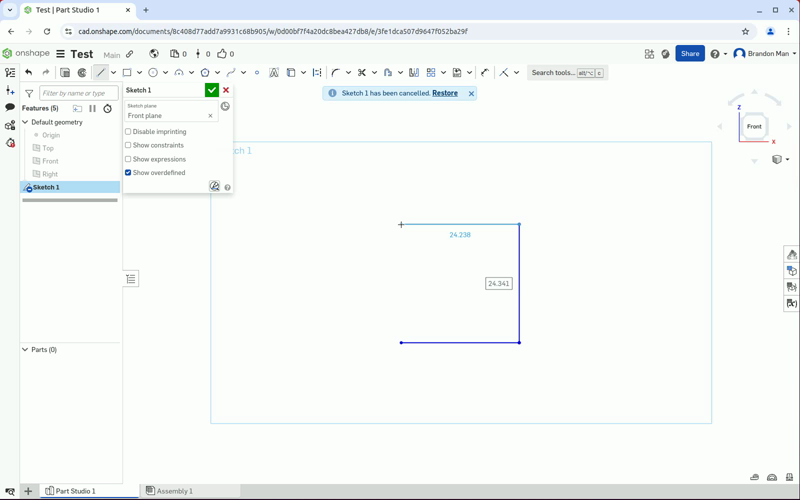
click(401, 224)
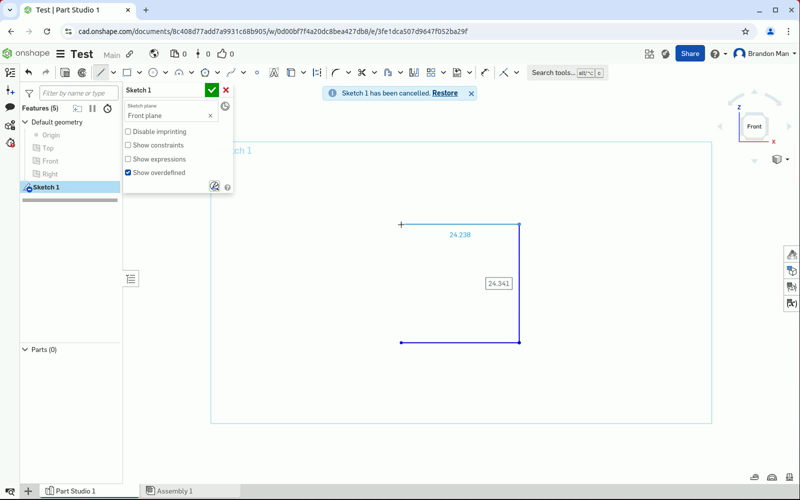
key_up(shift)
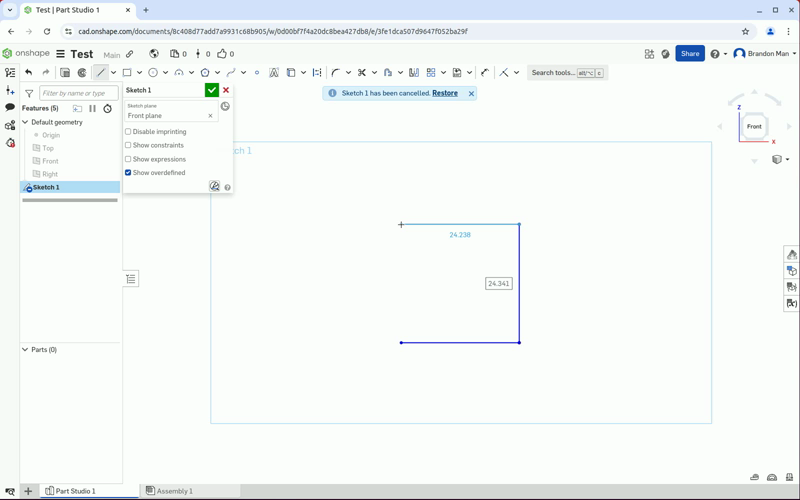
key_down(shift)
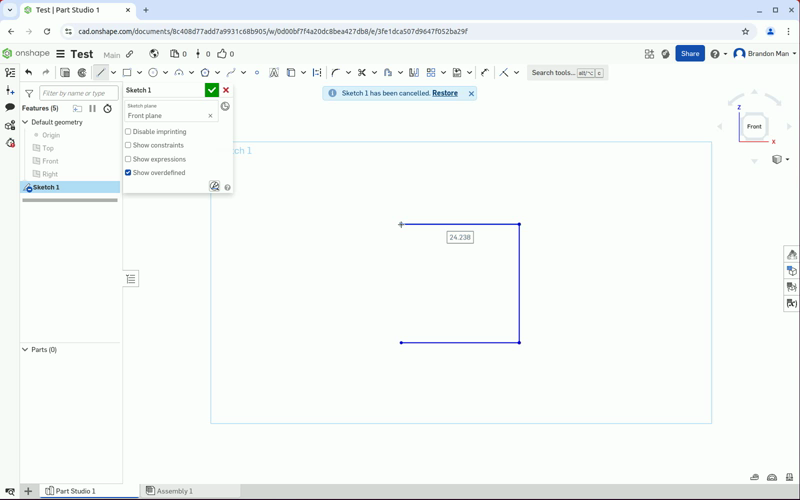
mouse_move(401, 342)
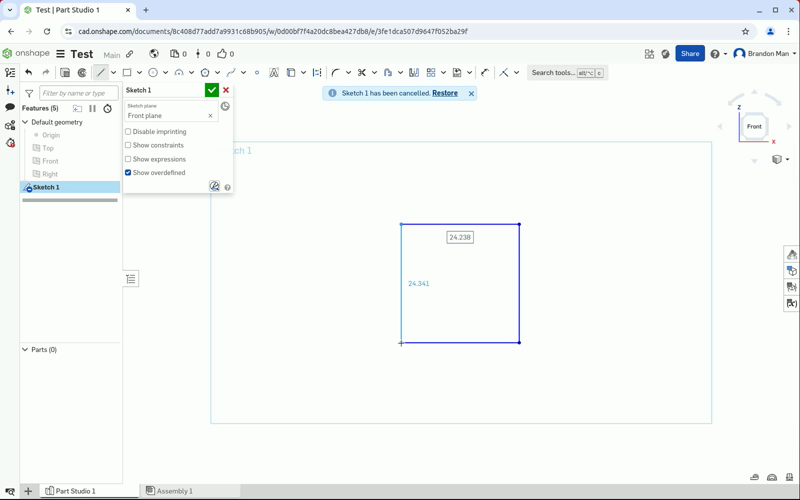
key_up(shift)
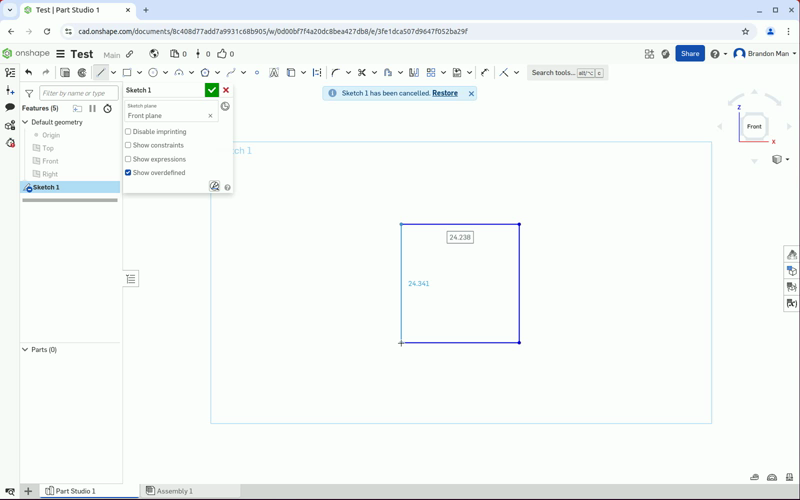
click(401, 342)
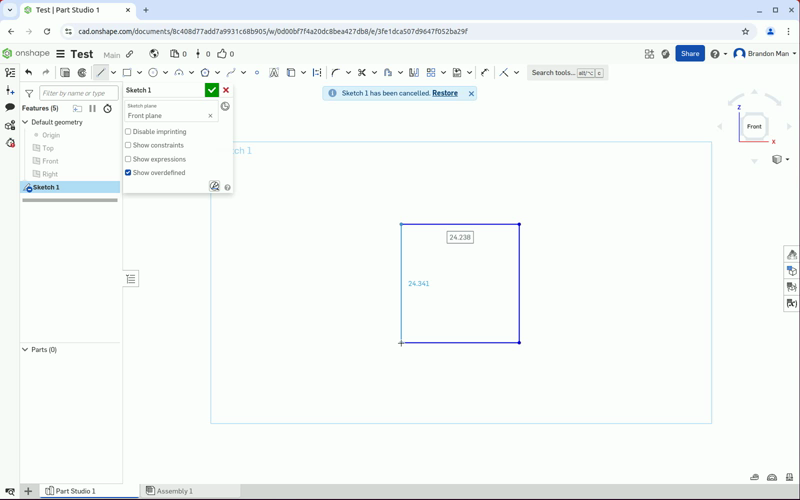
key(esc)
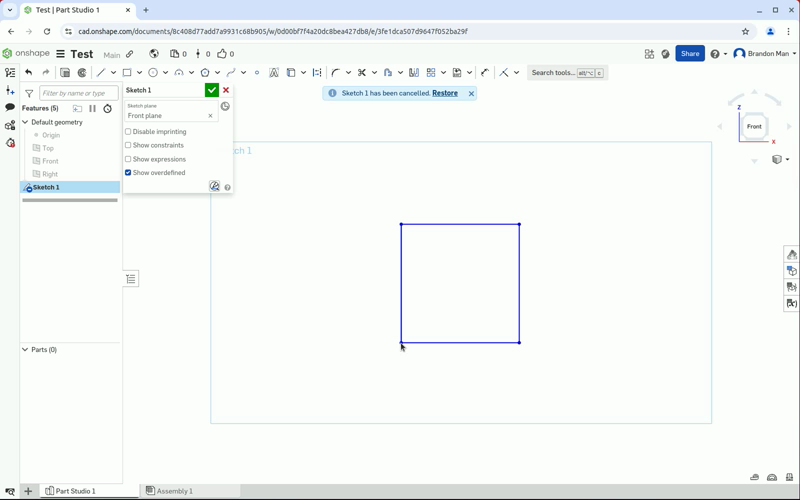
key(c)
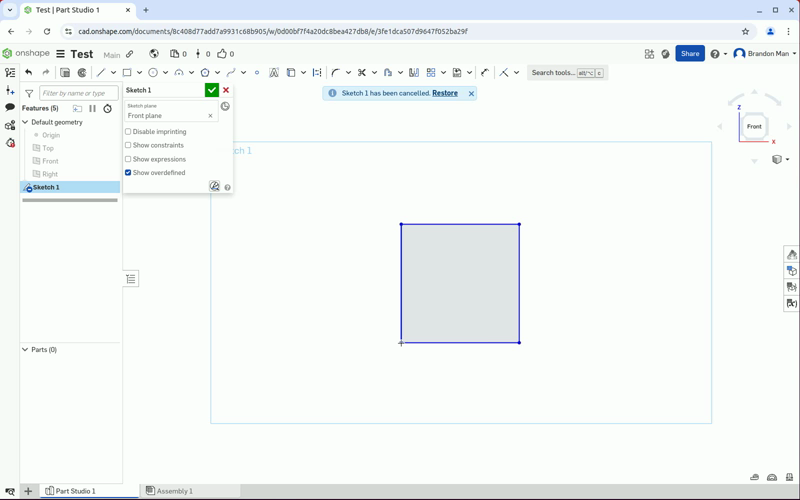
key_down(shift)
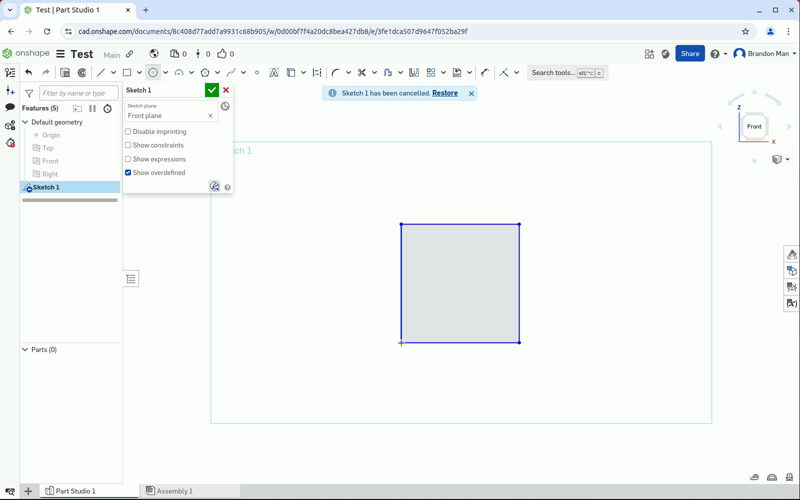
mouse_move(460, 282)
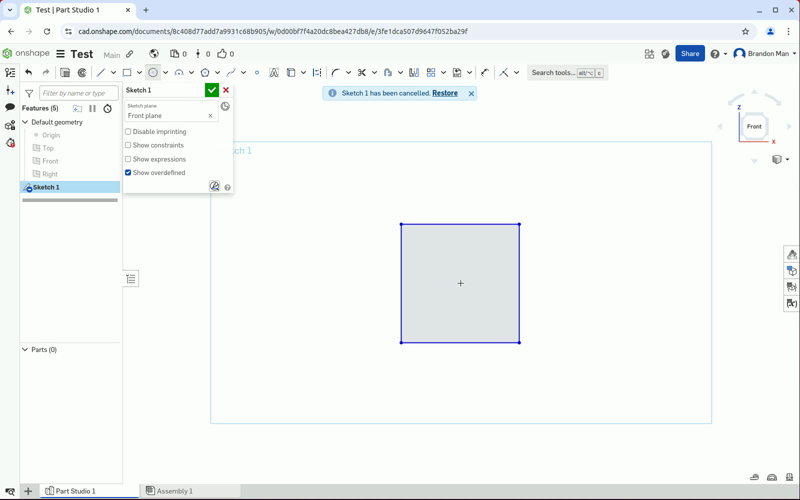
click(460, 282)
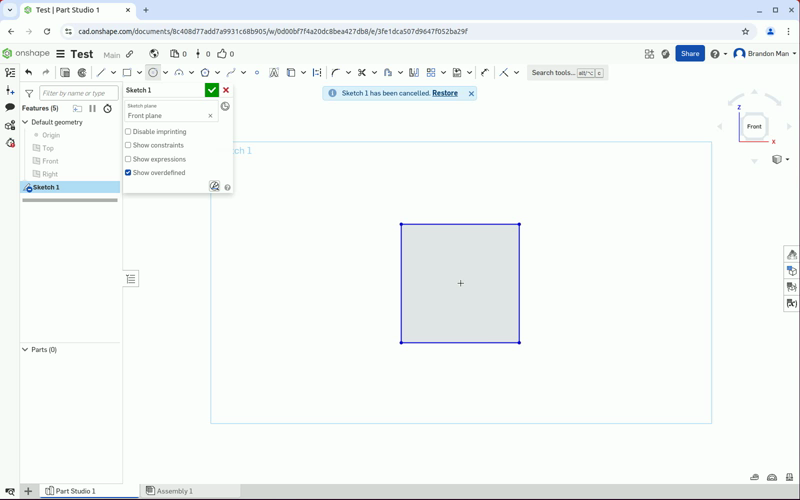
key_up(shift)
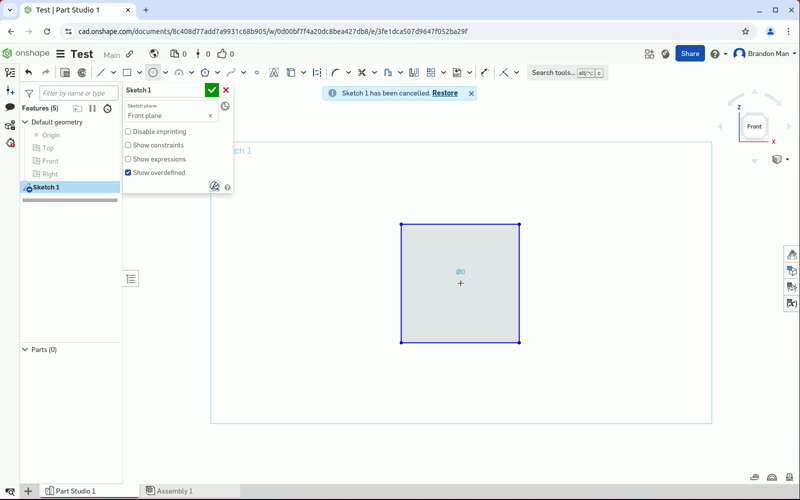
mouse_move(490, 282)
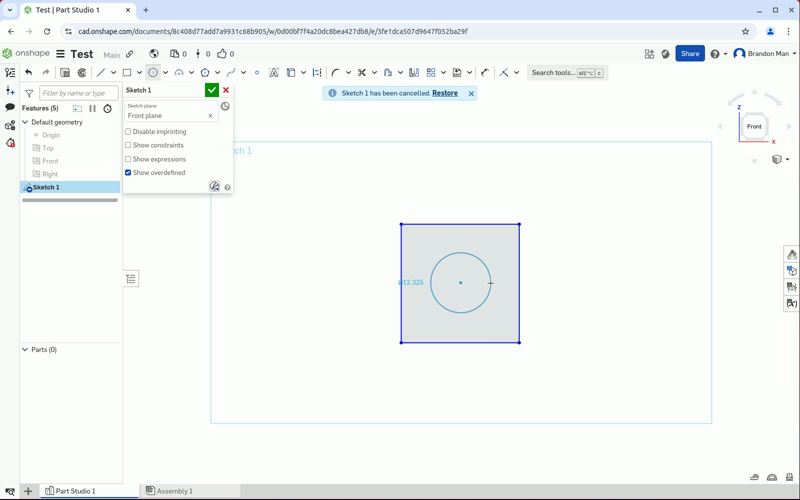
click(490, 282)
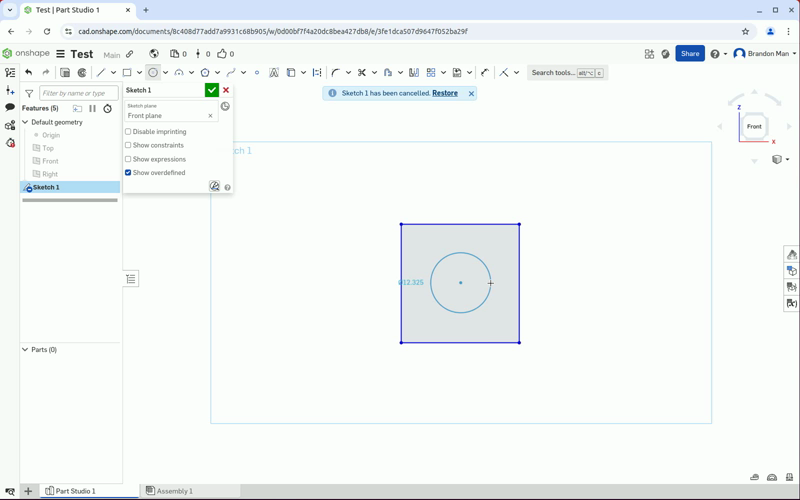
key(esc)
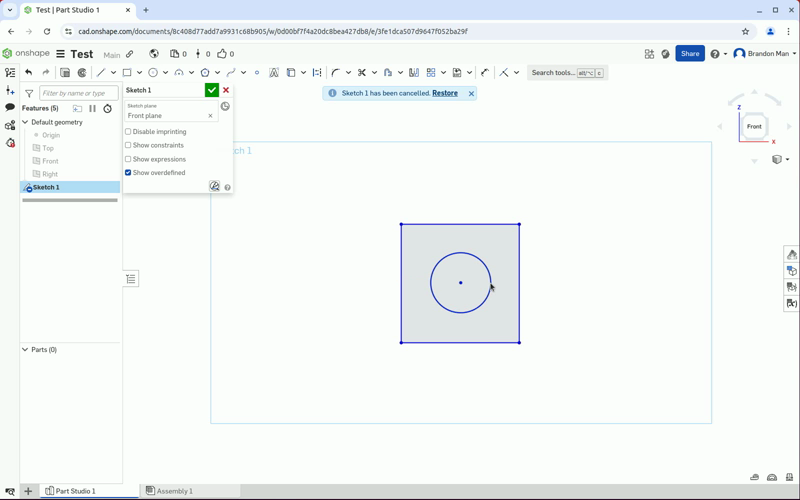
mouse_move(416, 290)
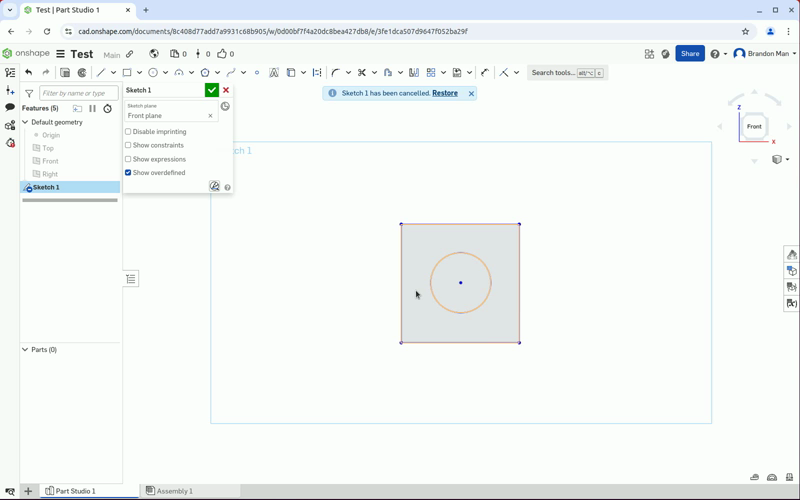
click(416, 290)
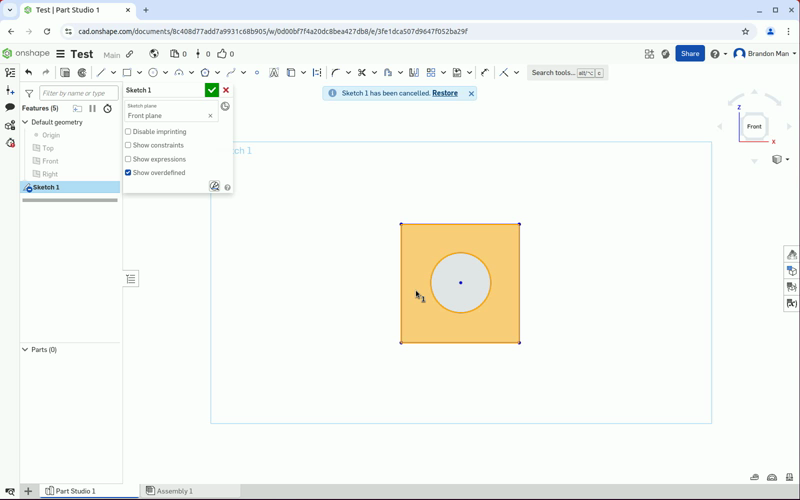
mouse_move(73, 352)
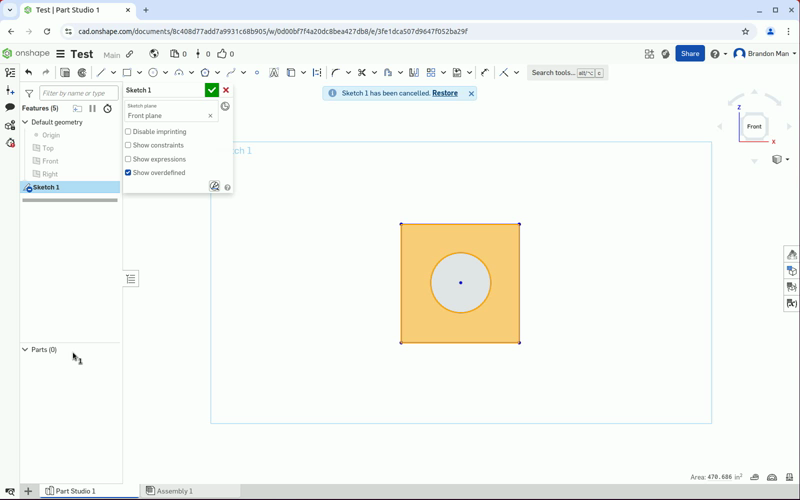
key(shift+y)
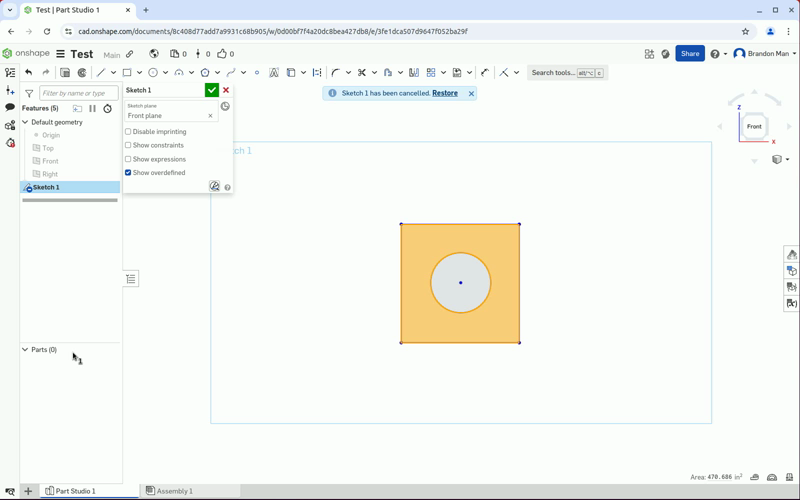
key(shift+e)
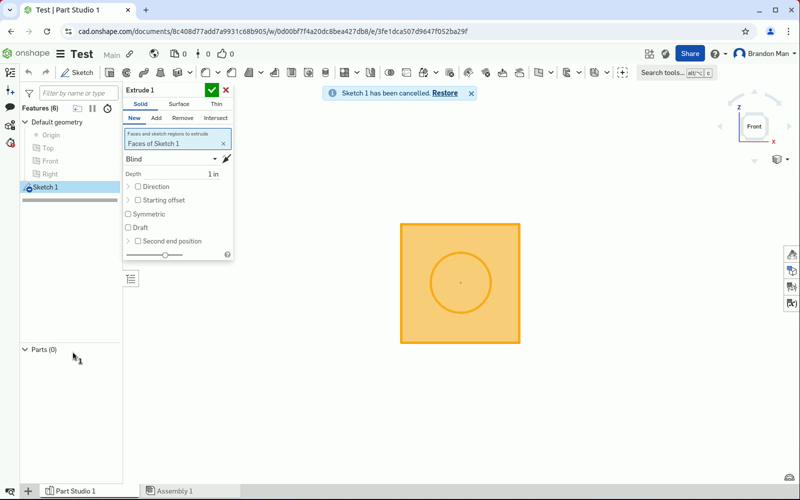
mouse_move(143, 106)
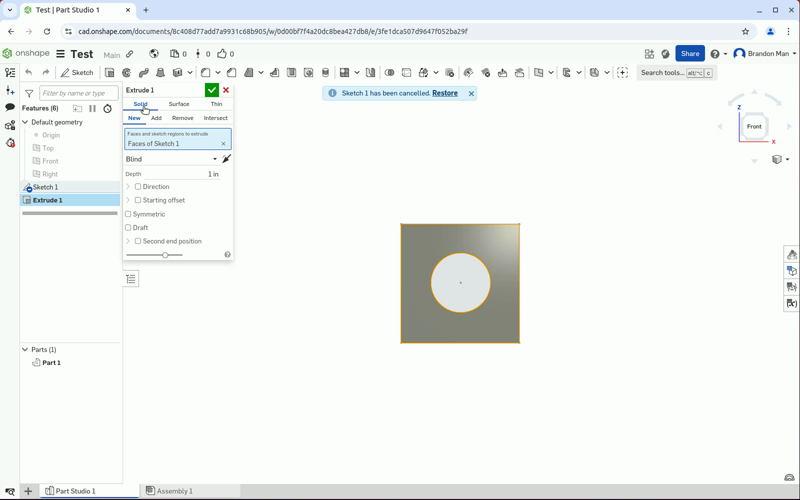
click(143, 106)
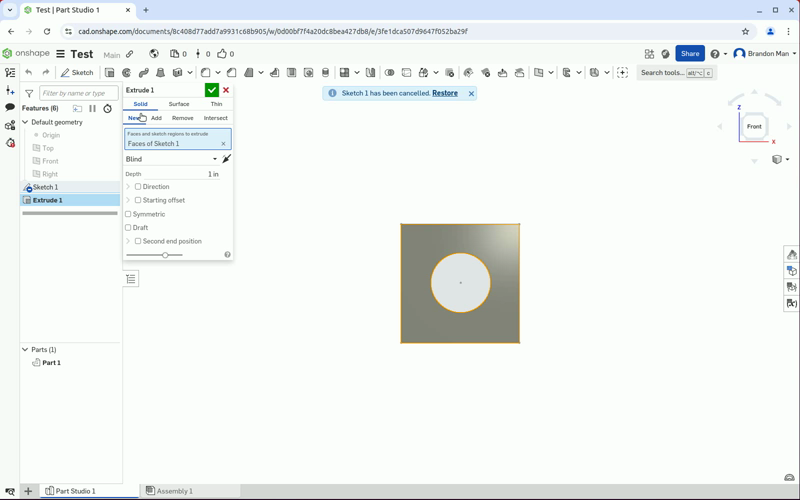
mouse_move(137, 120)
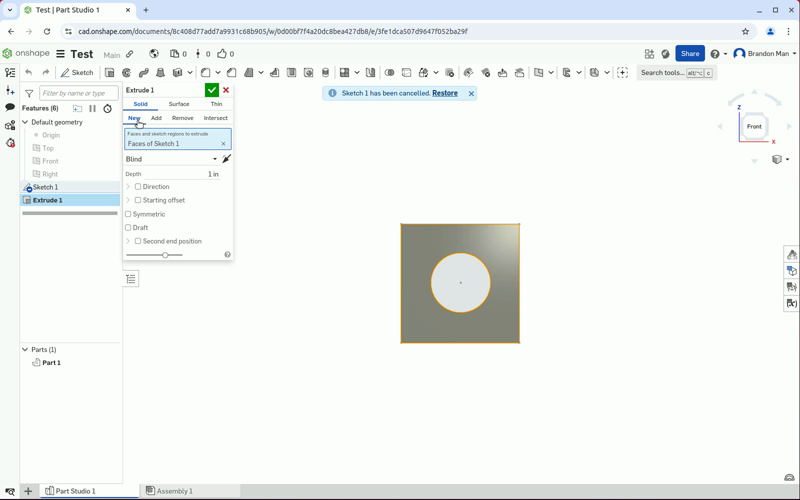
click(137, 120)
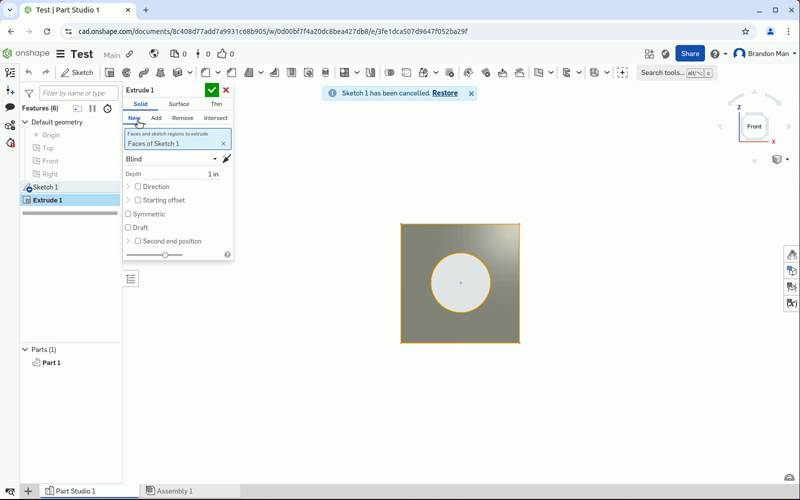
key(tab, 4)
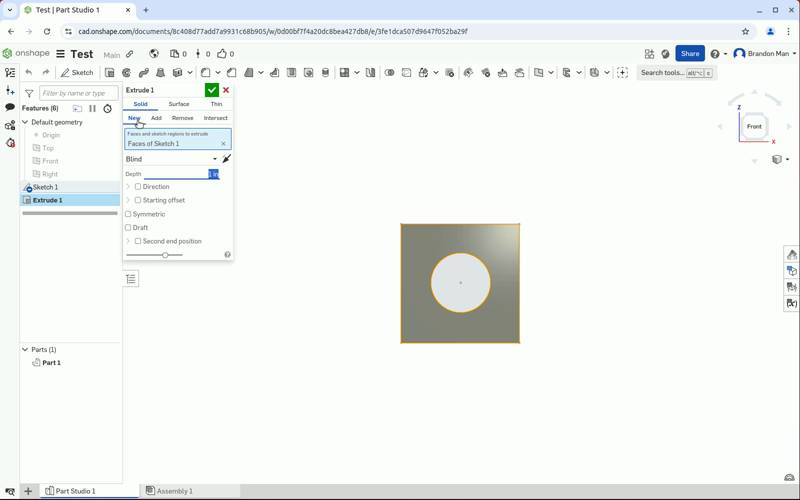
text(24.552)
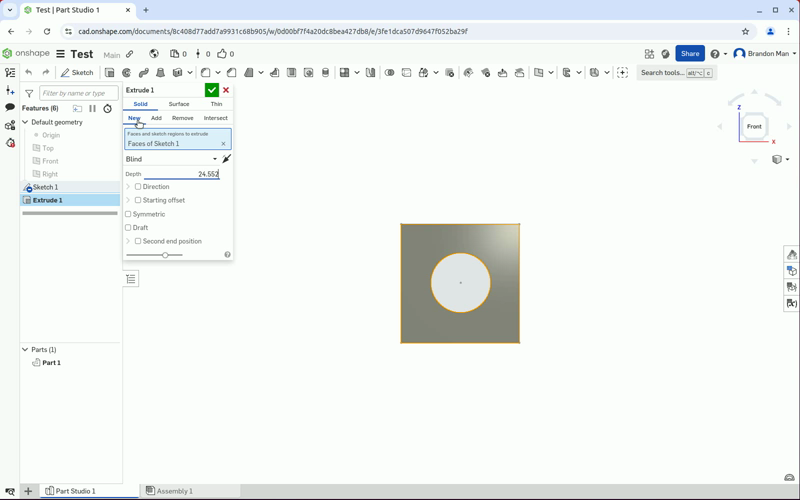
key(tab, 3)
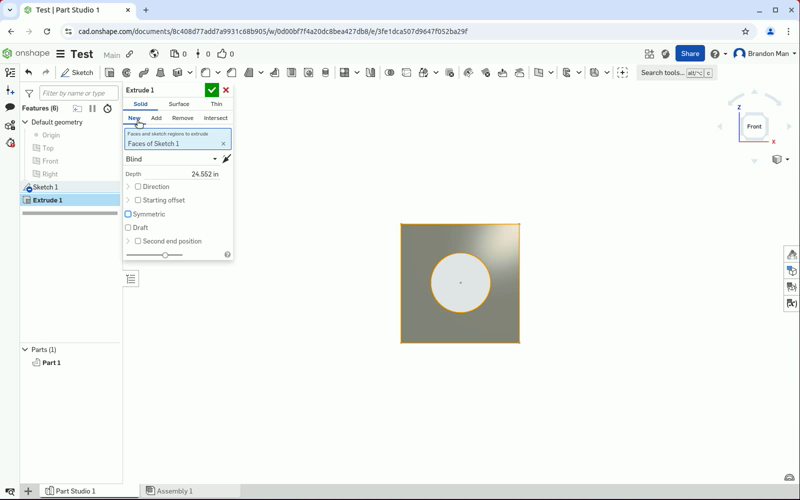
key(space)
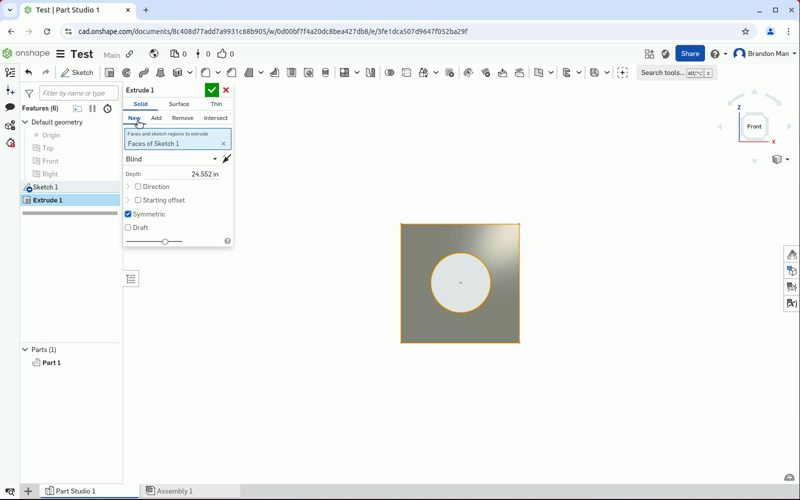
key(enter)
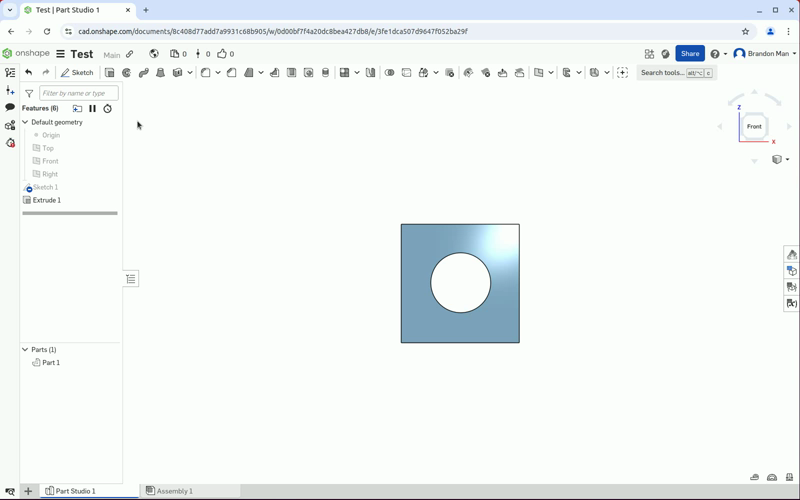
key(shift+h)
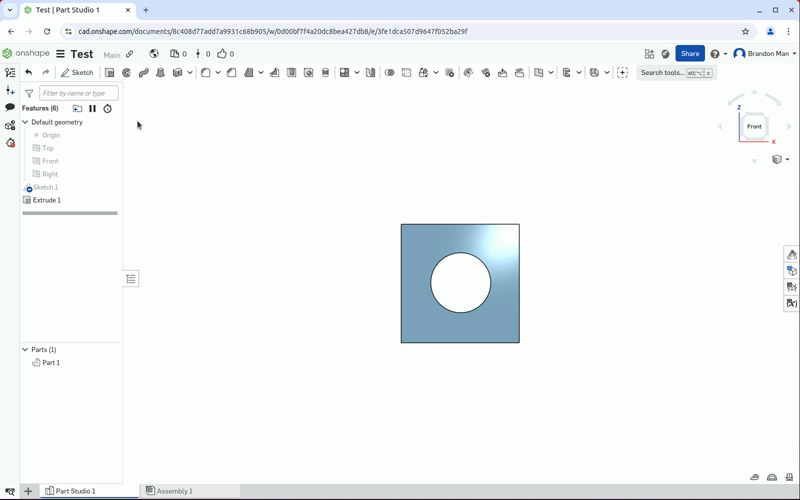
key(shift+h)
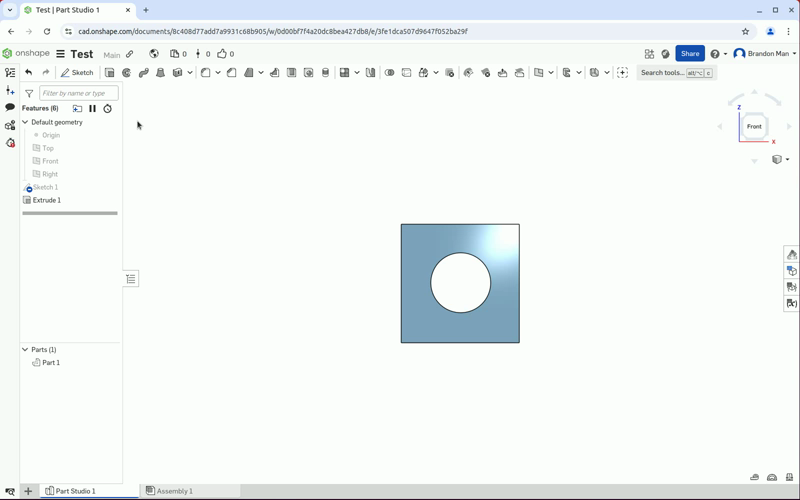
mouse_move(73, 189)
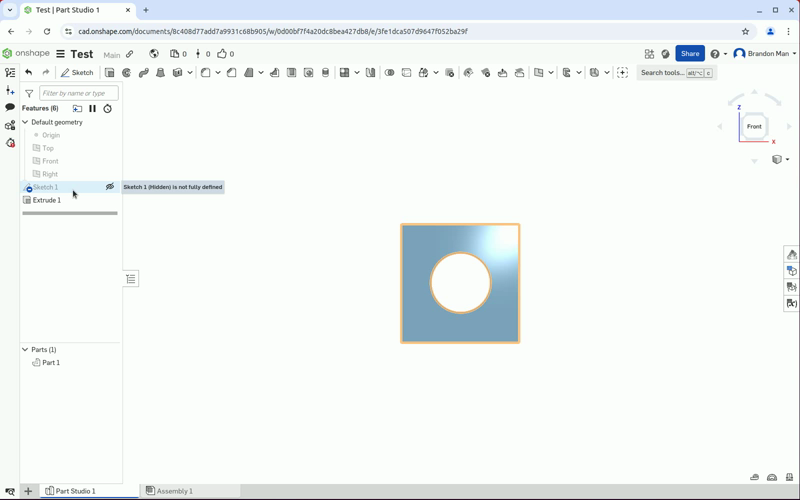
click(73, 189)
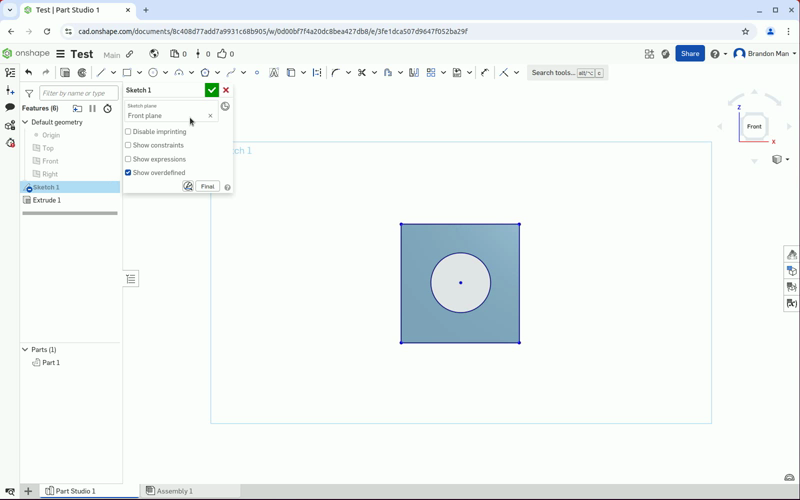
mouse_move(229, 92)
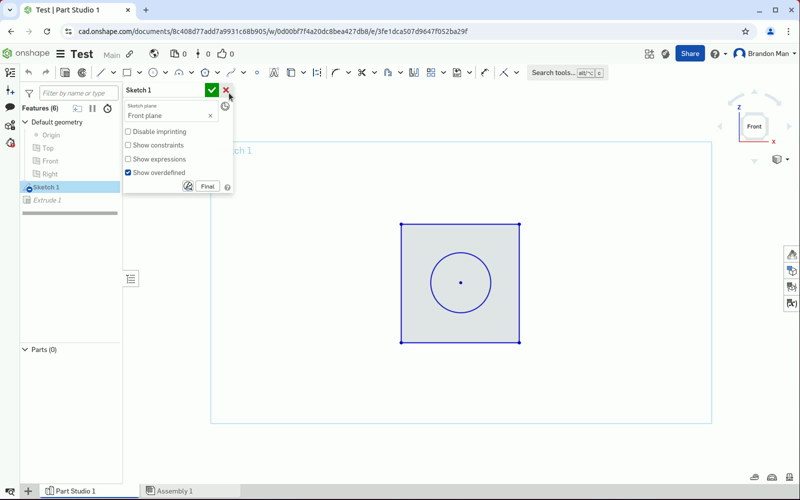
click(229, 92)
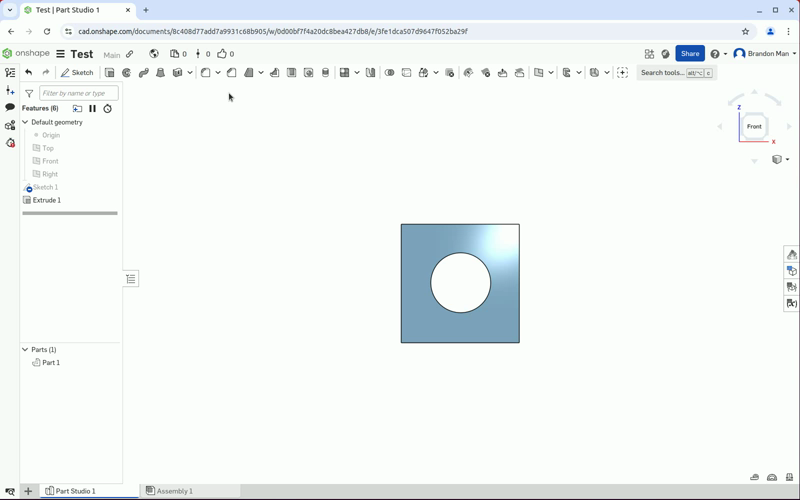
mouse_move(73, 352)
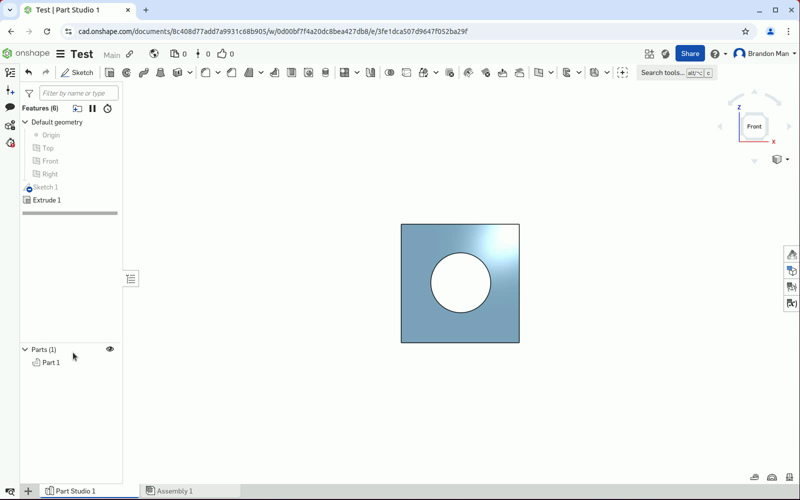
key(y)
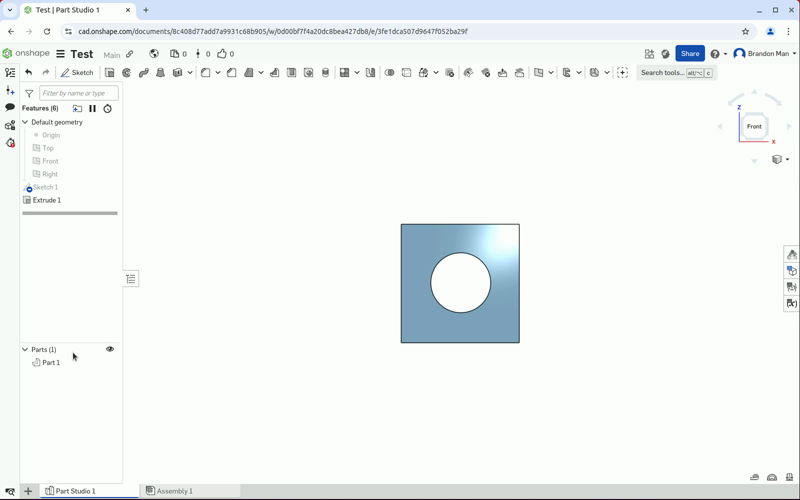
key(shift+p)
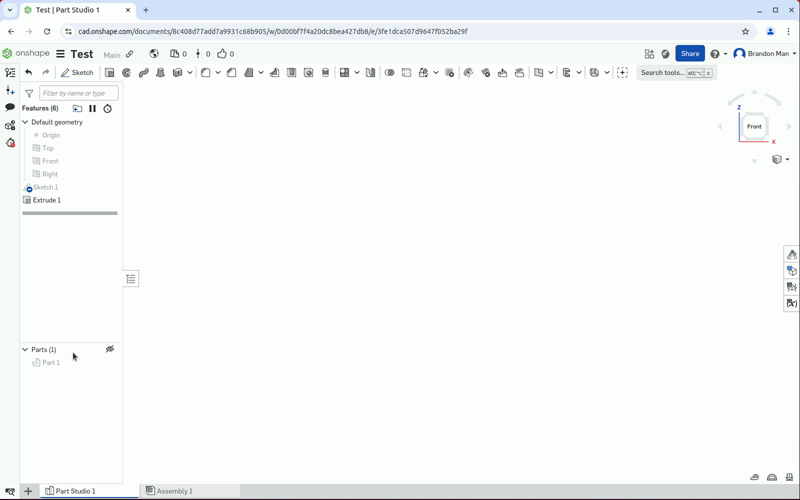
key(space)
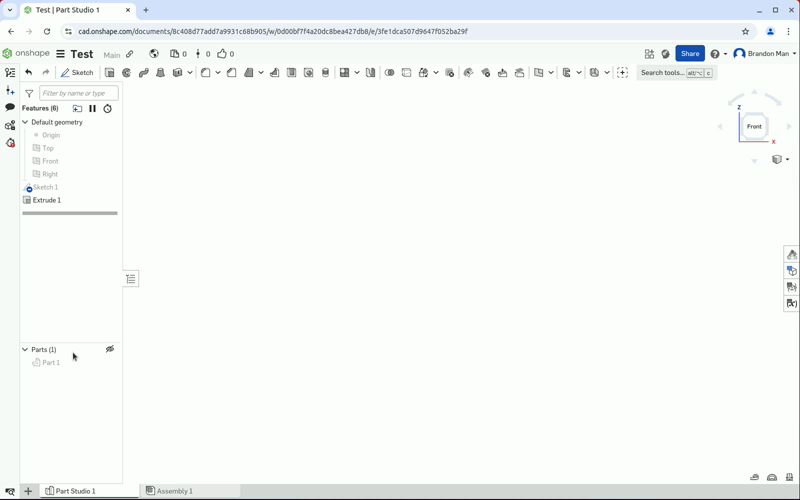
key_down(shift)
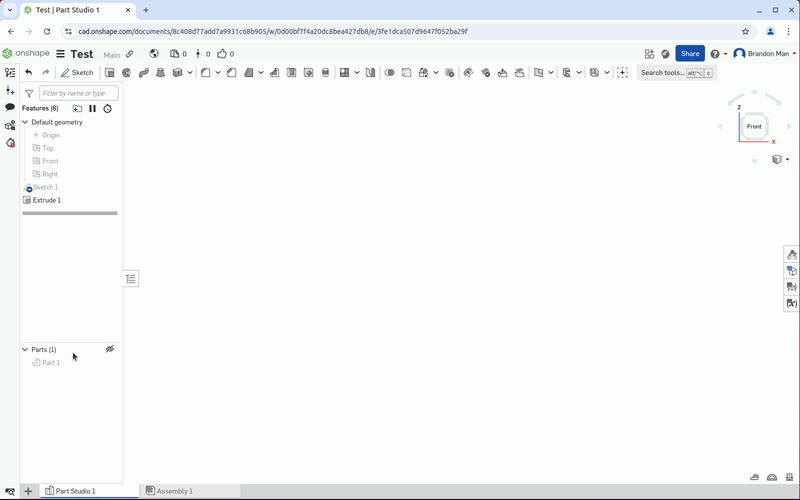
key(down)
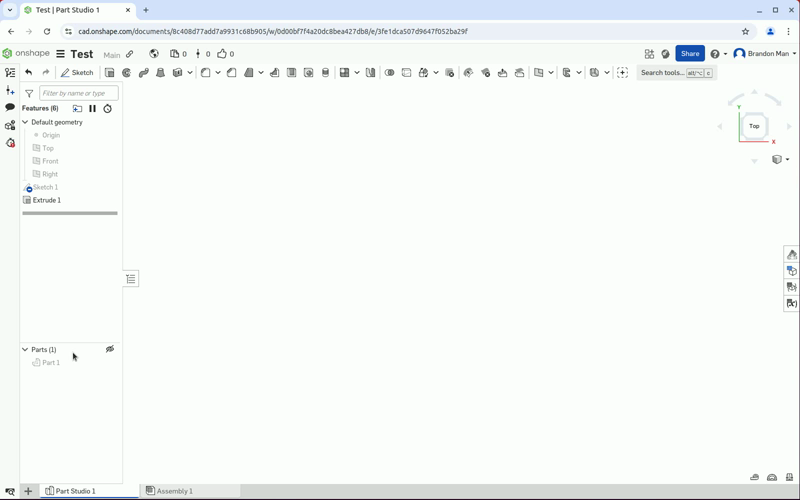
key_up(shift)
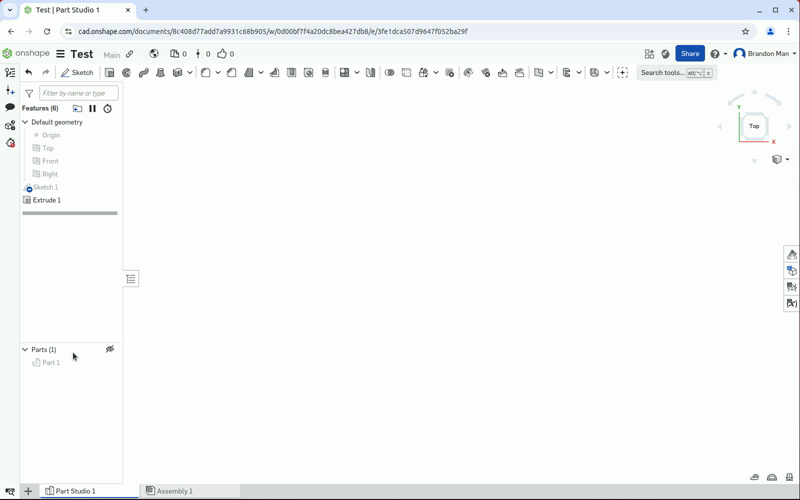
mouse_move(73, 352)
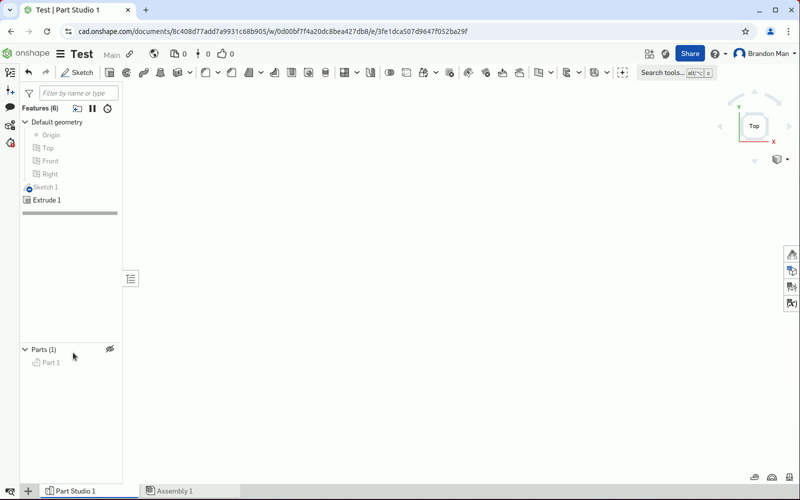
key(shift+y)
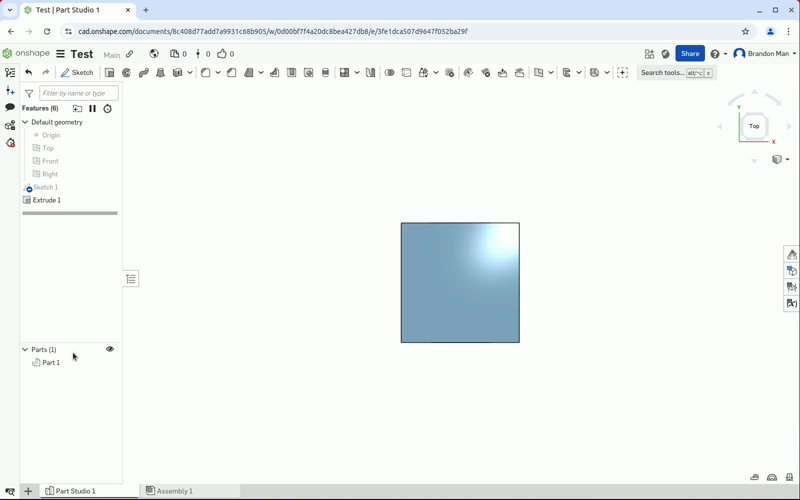
mouse_move(541, 75)
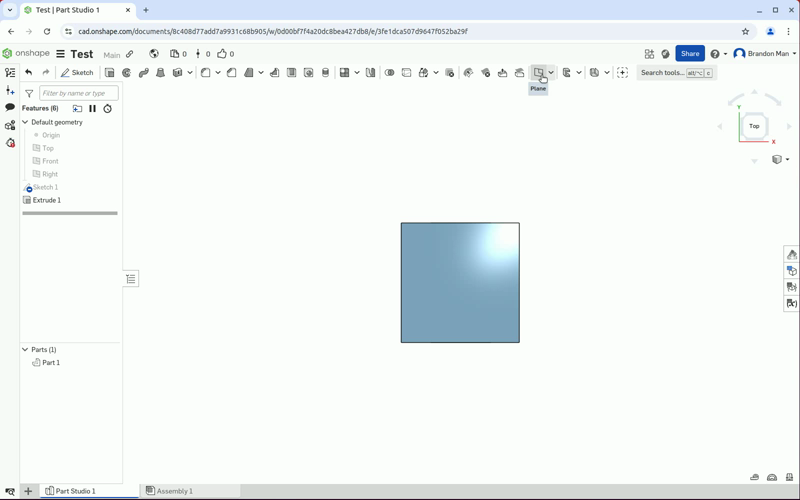
click(541, 75)
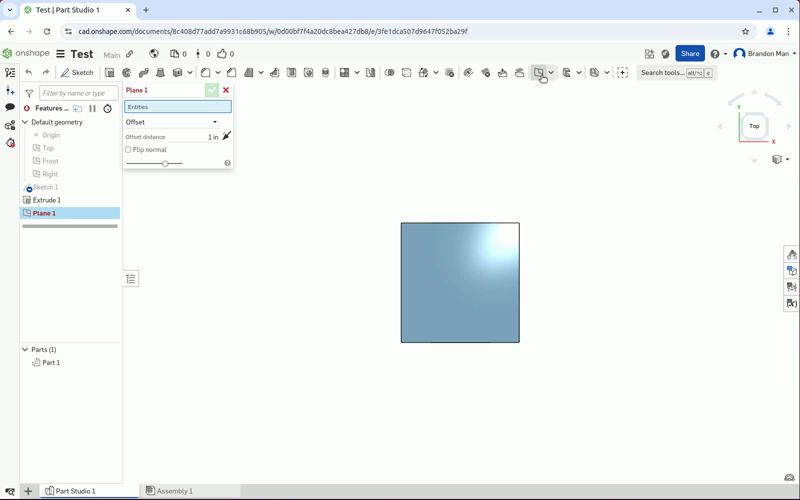
mouse_move(73, 150)
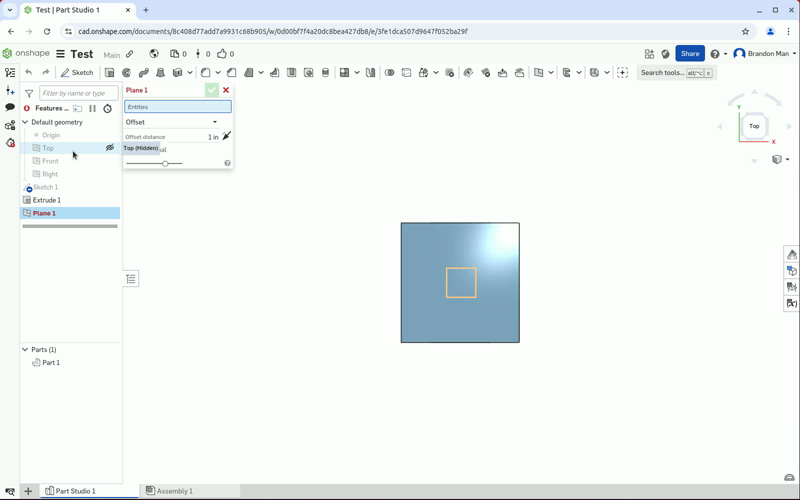
click(73, 150)
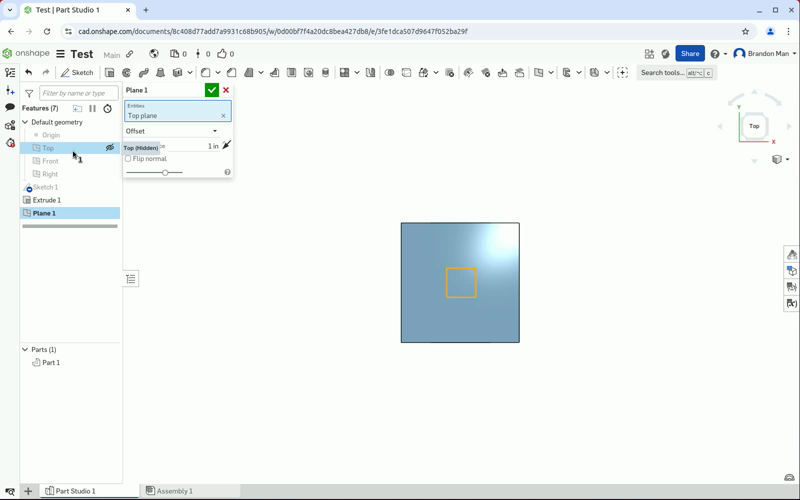
key(tab, 2)
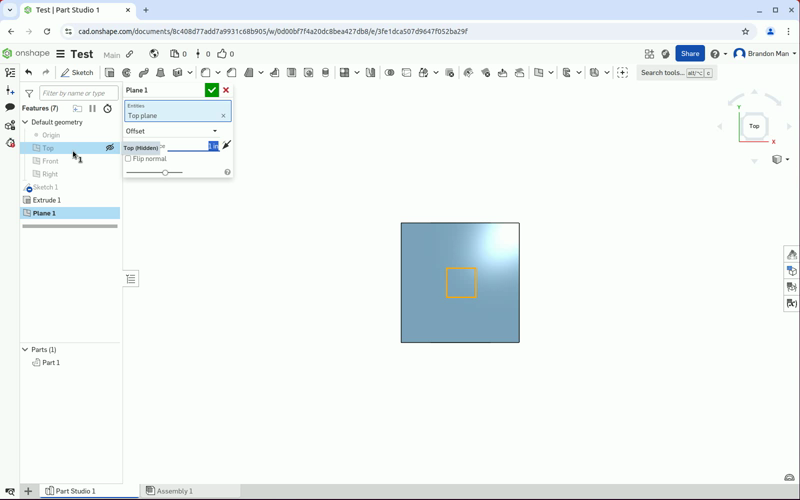
text(12.263)
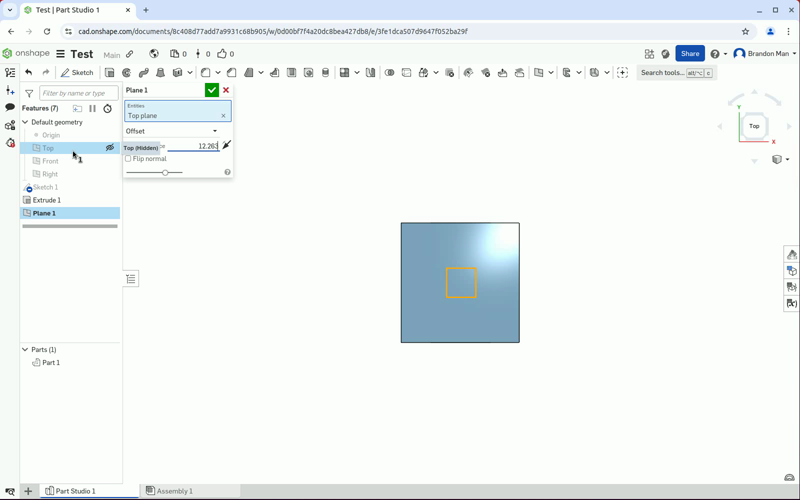
key(enter, 2)
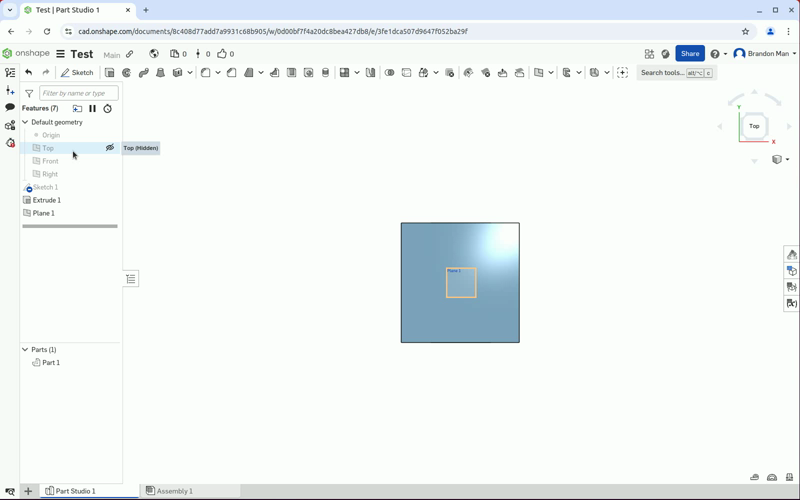
key(shift+s)
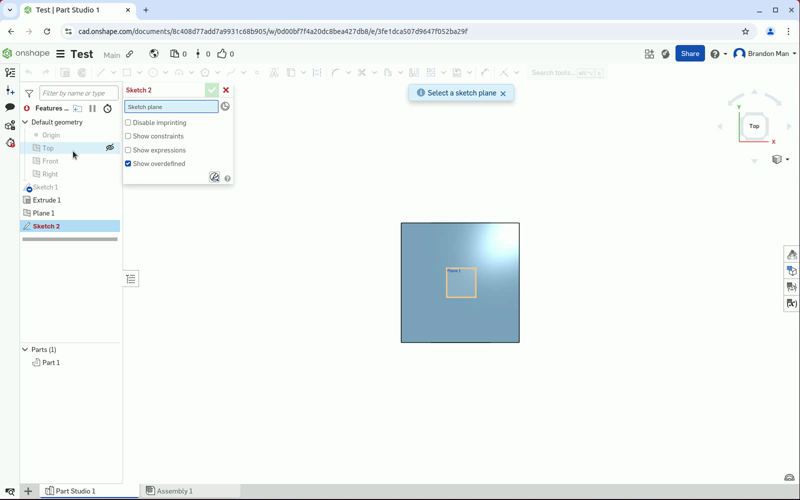
mouse_move(73, 215)
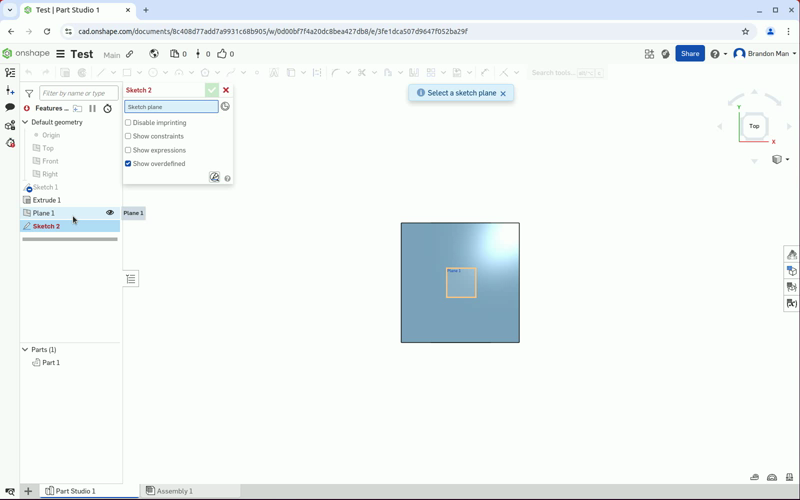
click(73, 215)
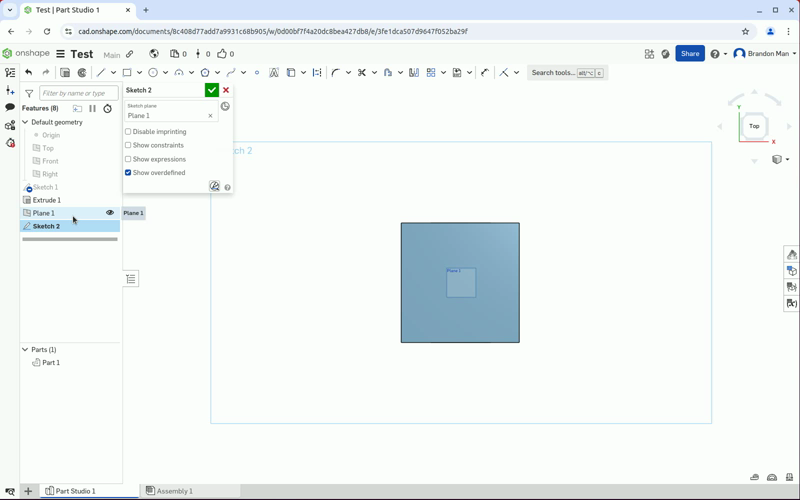
mouse_move(73, 352)
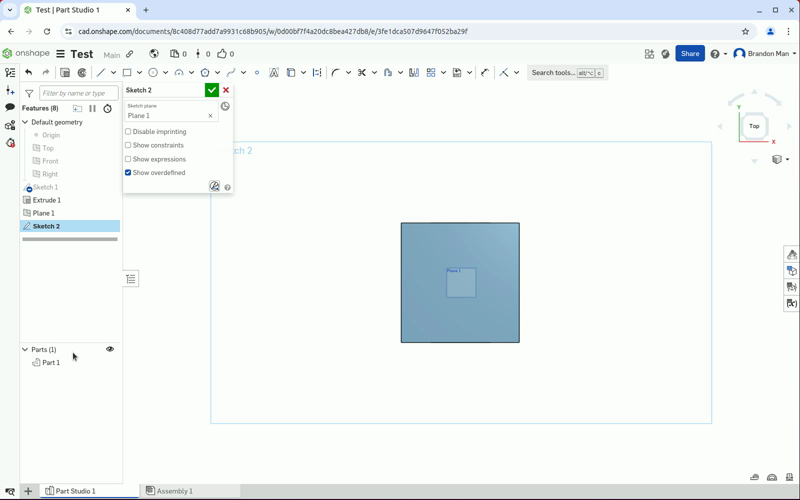
key(y)
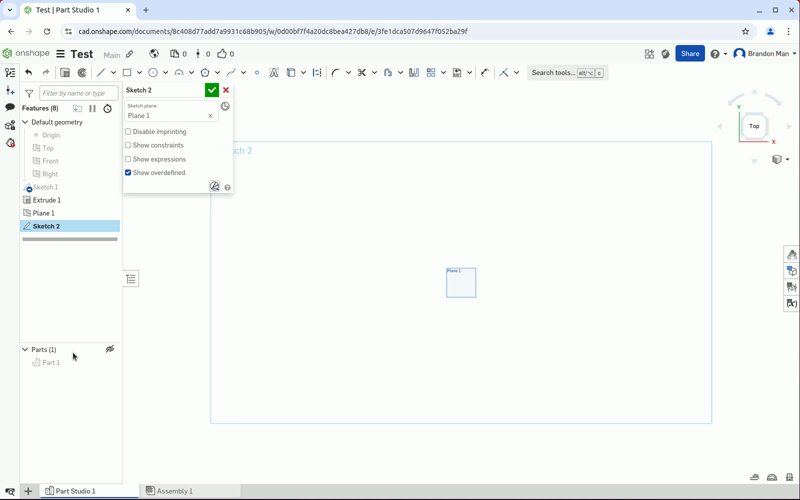
key(c)
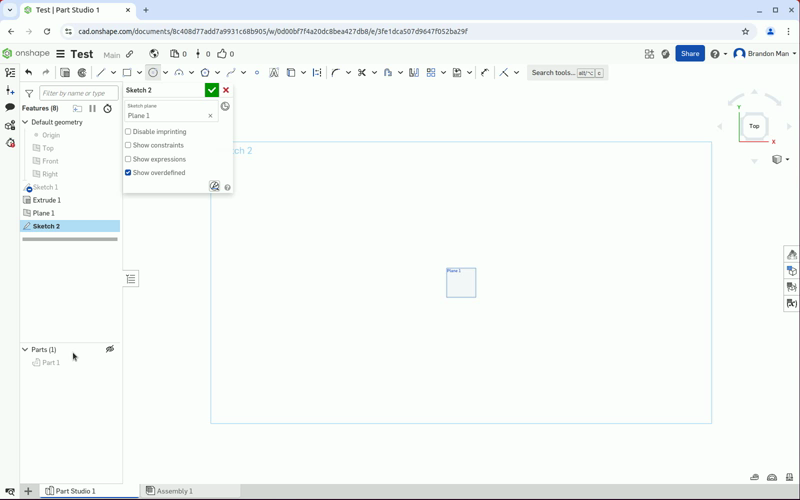
key_down(shift)
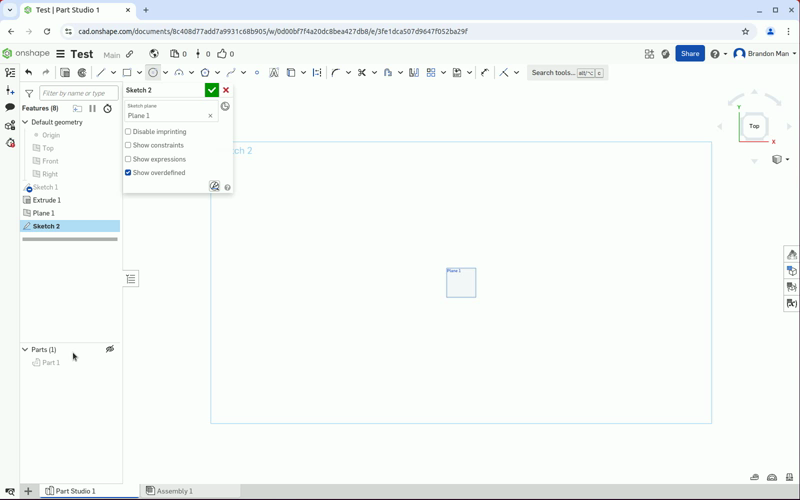
mouse_move(461, 282)
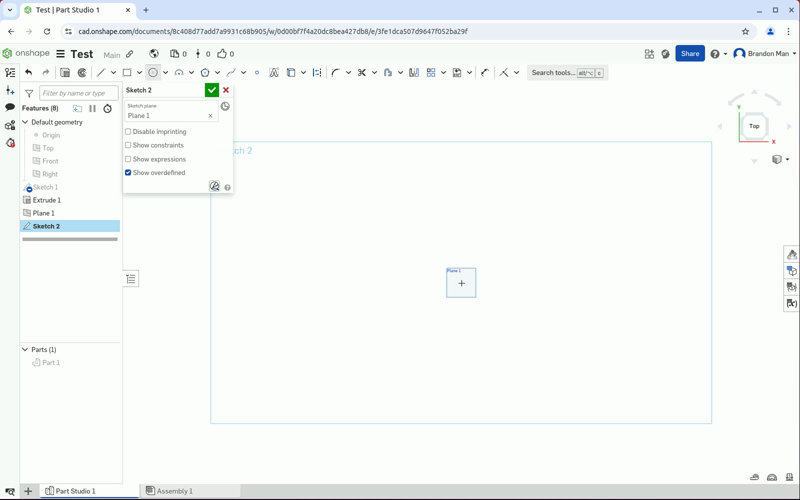
click(461, 282)
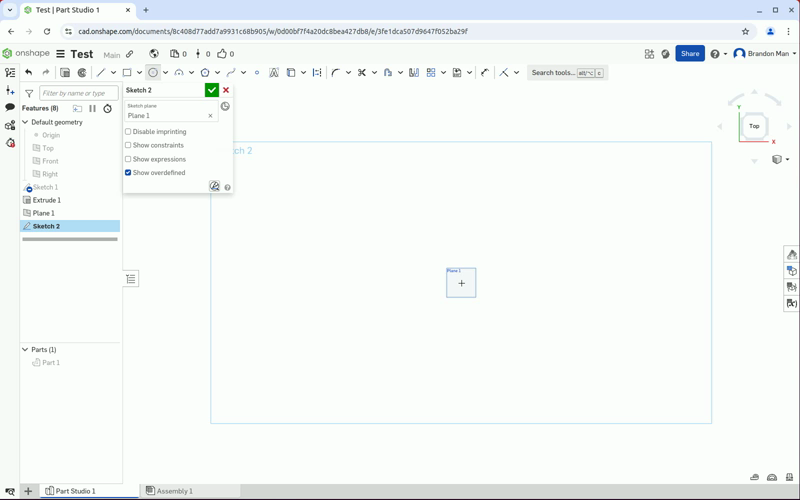
key_up(shift)
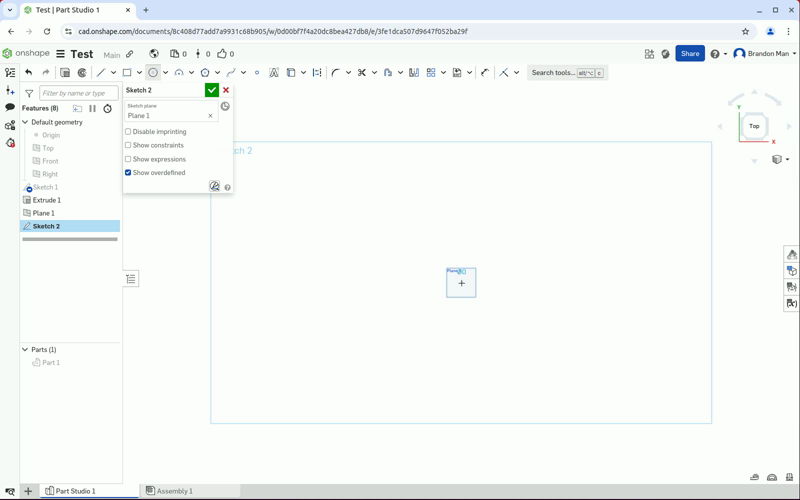
mouse_move(498, 282)
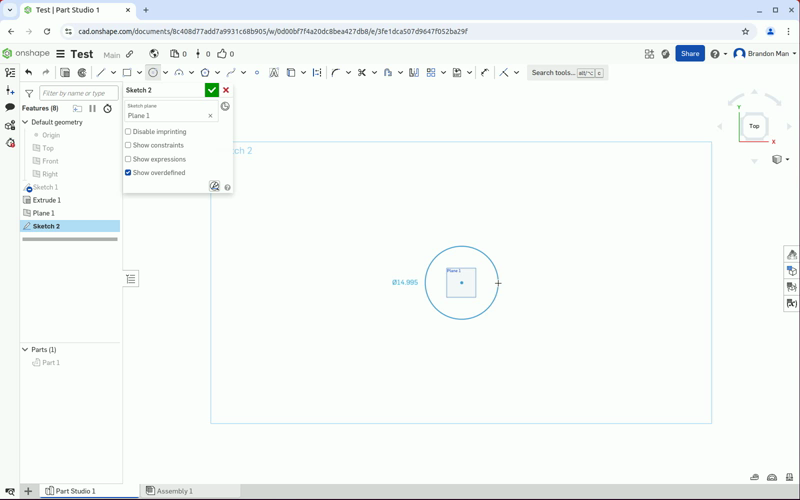
click(498, 282)
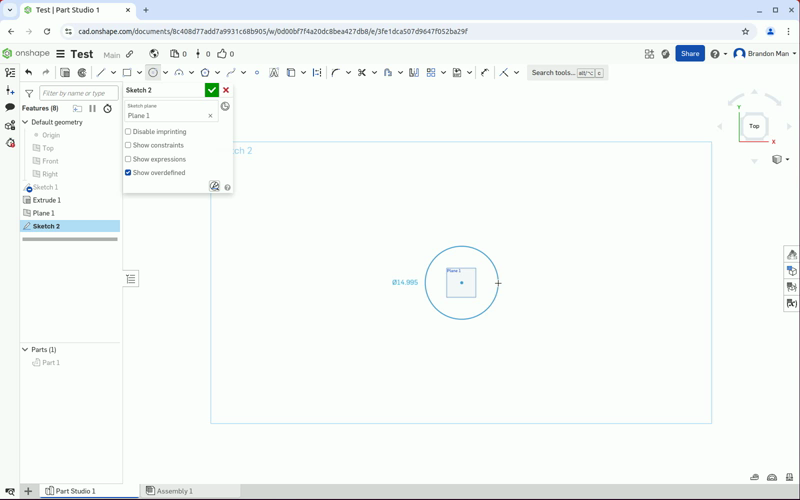
key(esc)
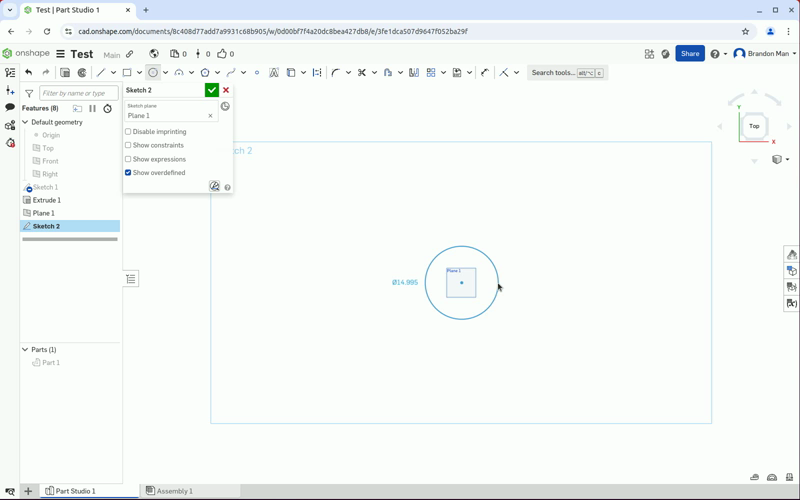
key(c)
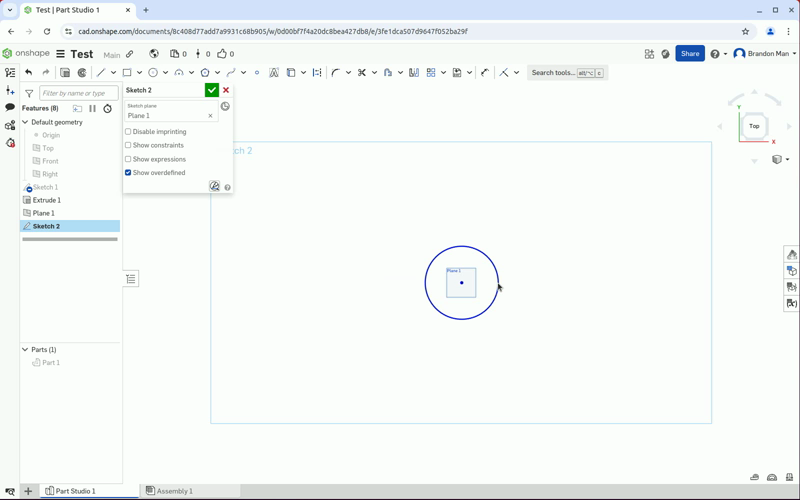
key_down(shift)
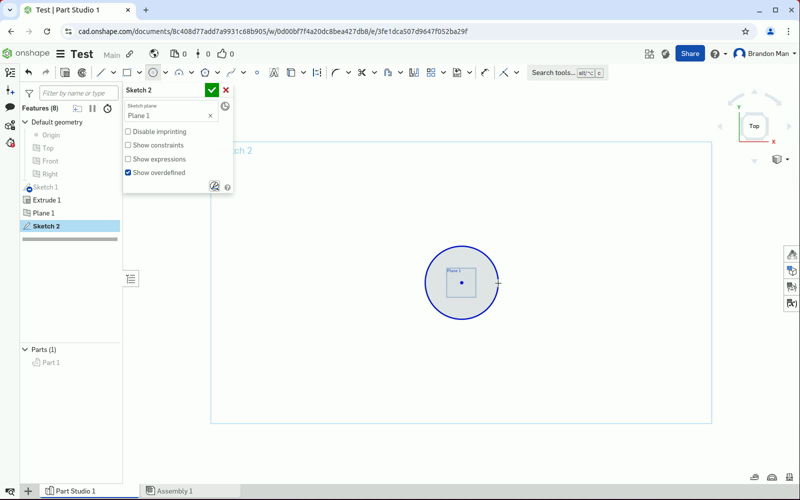
mouse_move(461, 282)
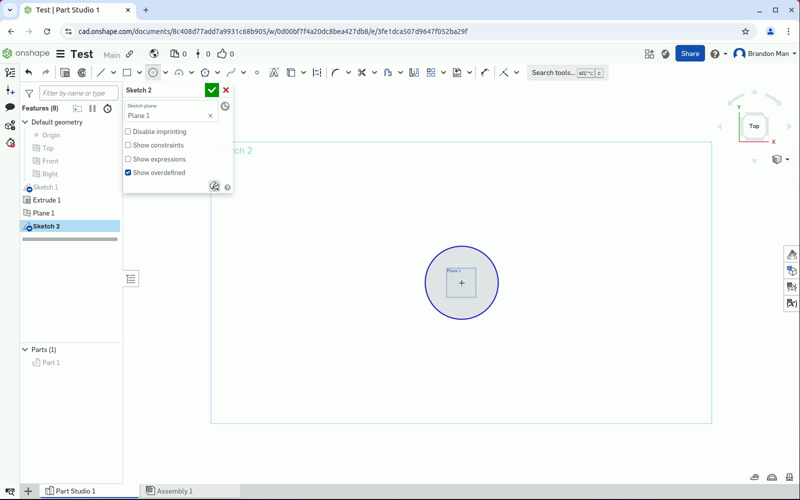
click(461, 282)
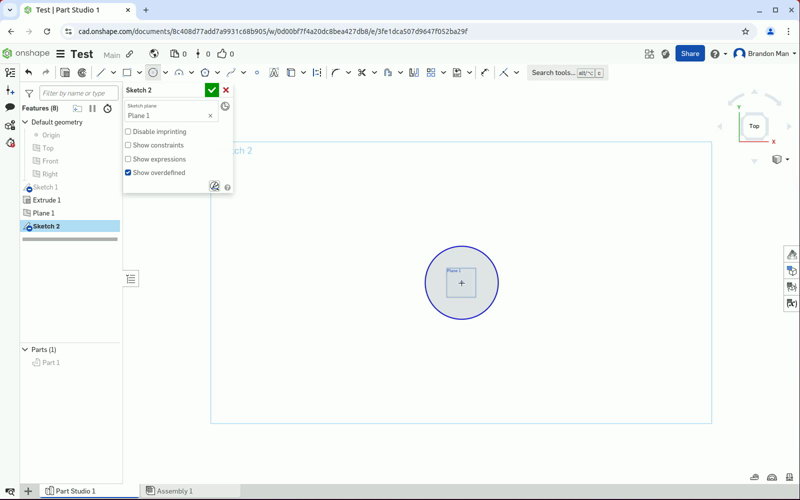
key_up(shift)
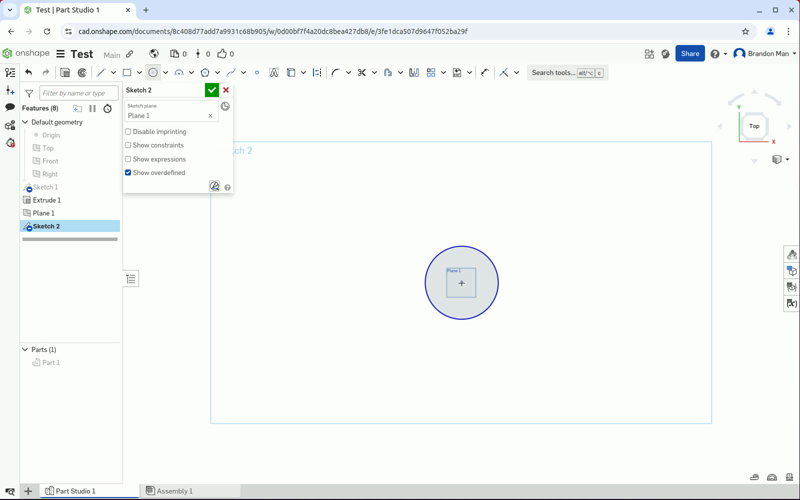
mouse_move(492, 282)
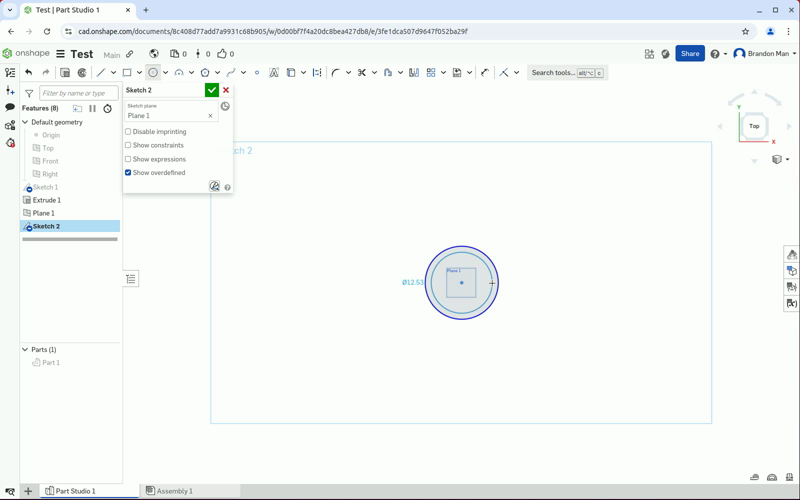
click(492, 282)
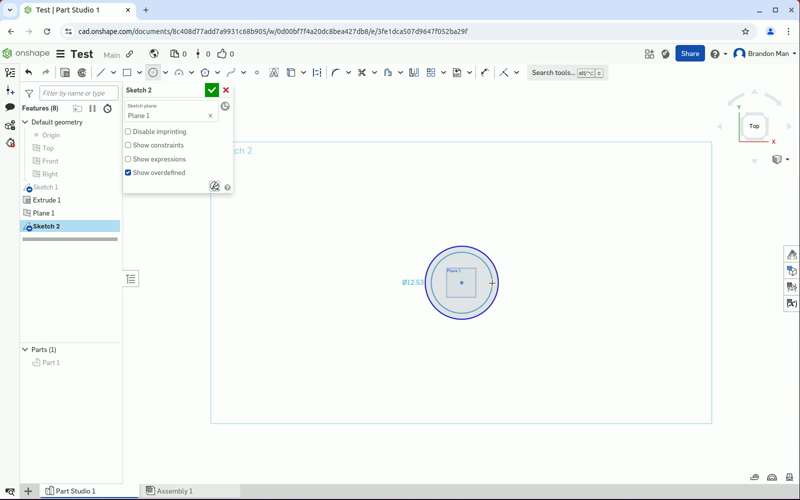
key(esc)
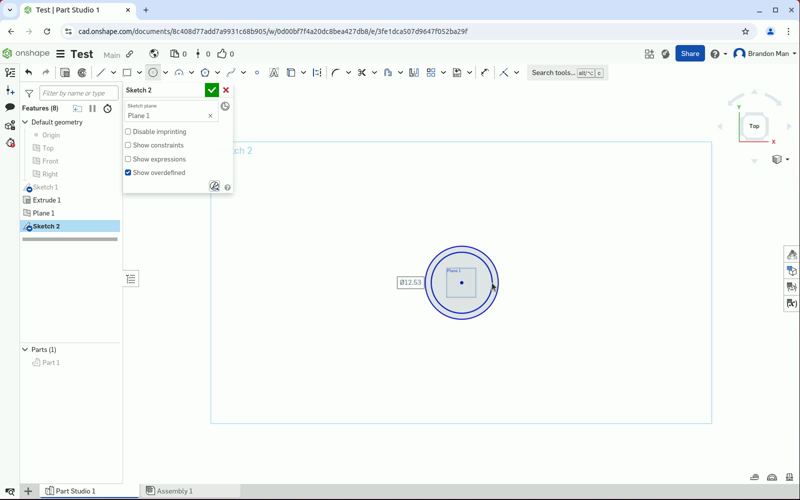
mouse_move(495, 274)
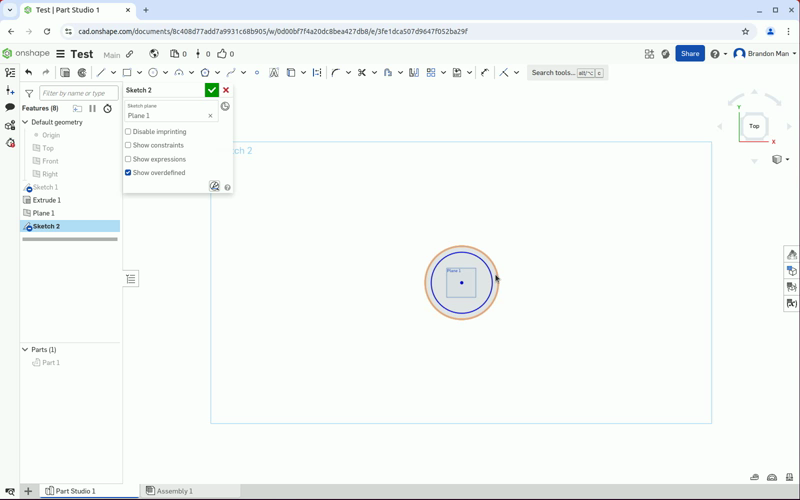
scroll(6)
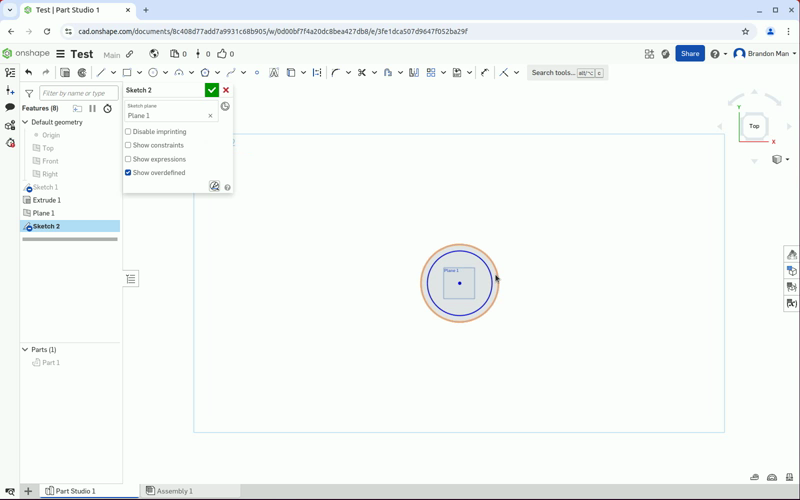
scroll(6)
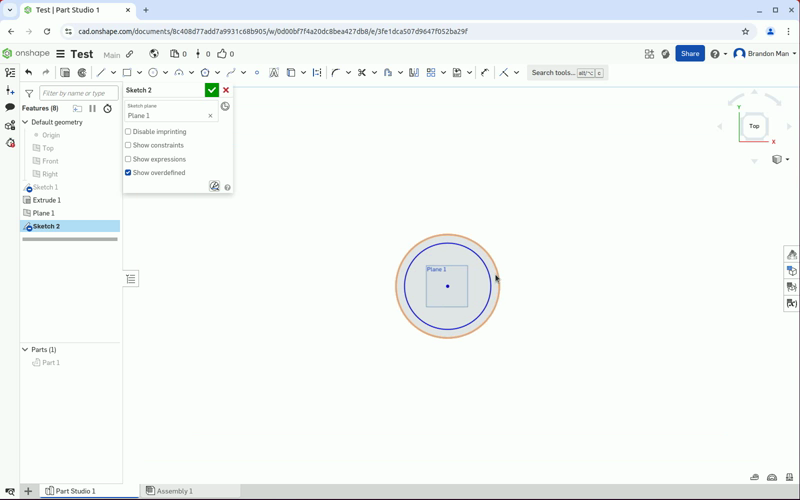
scroll(6)
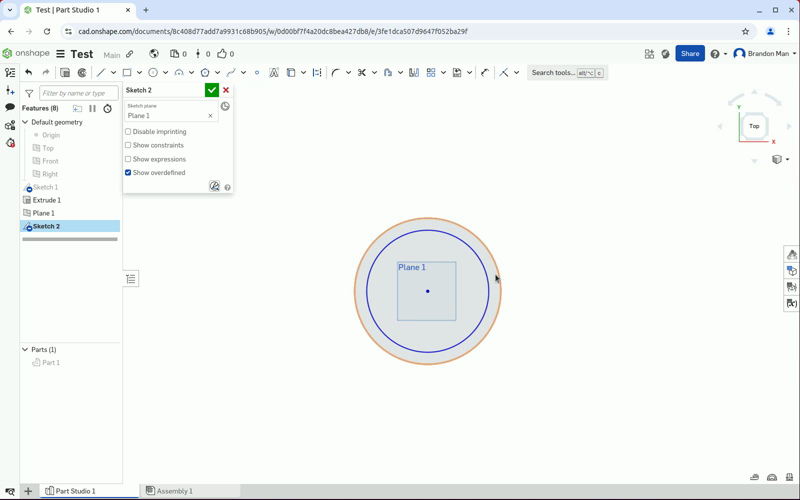
scroll(6)
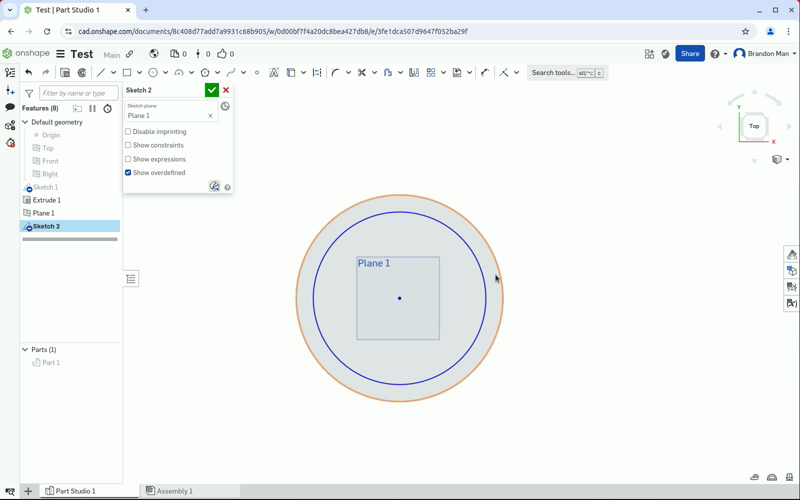
scroll(6)
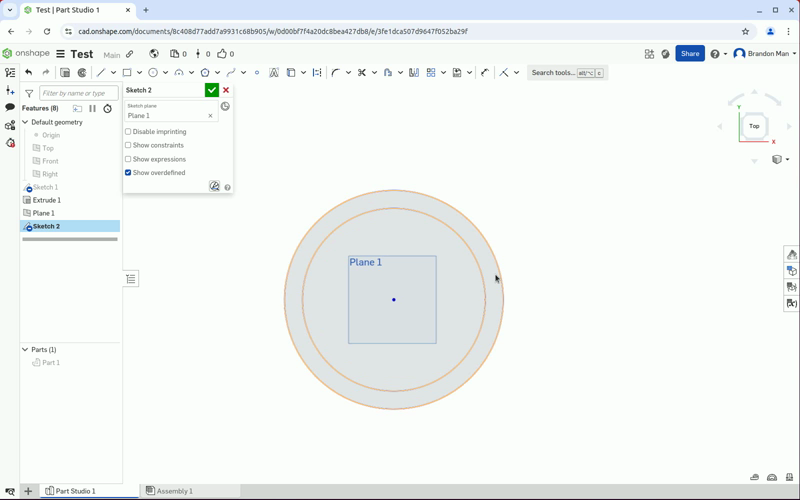
scroll(6)
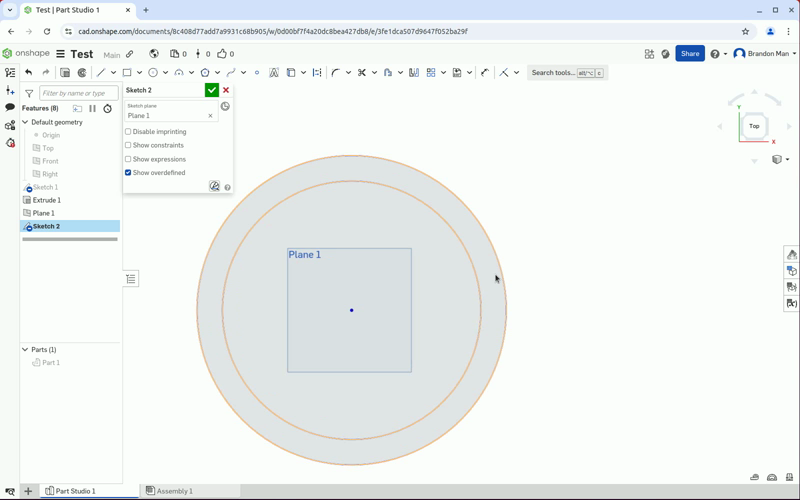
scroll(6)
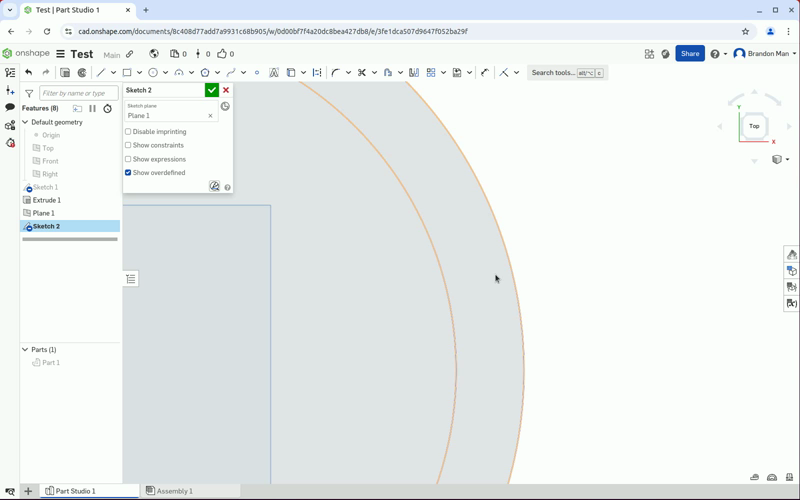
click(495, 274)
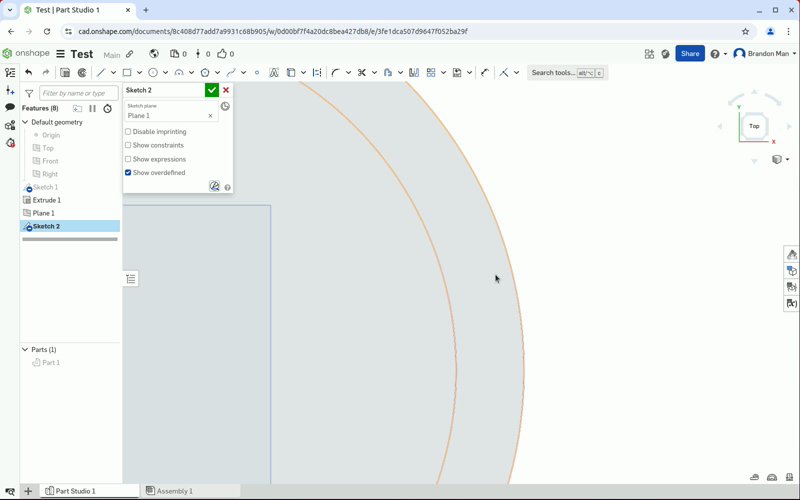
scroll(-6)
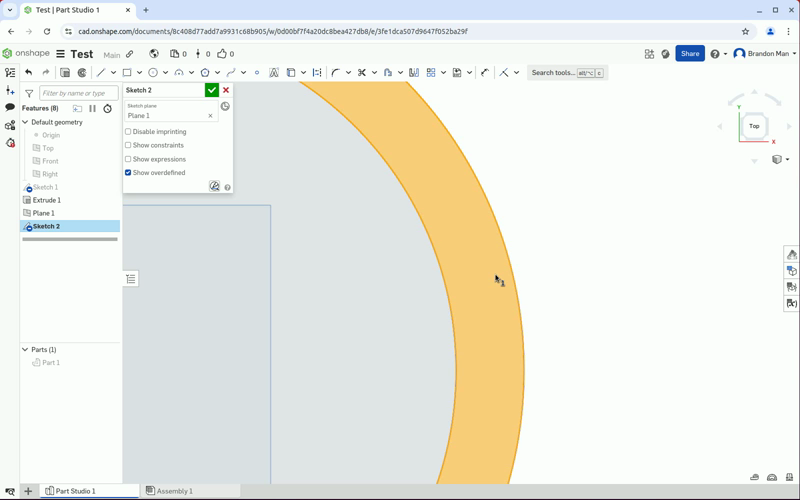
scroll(-6)
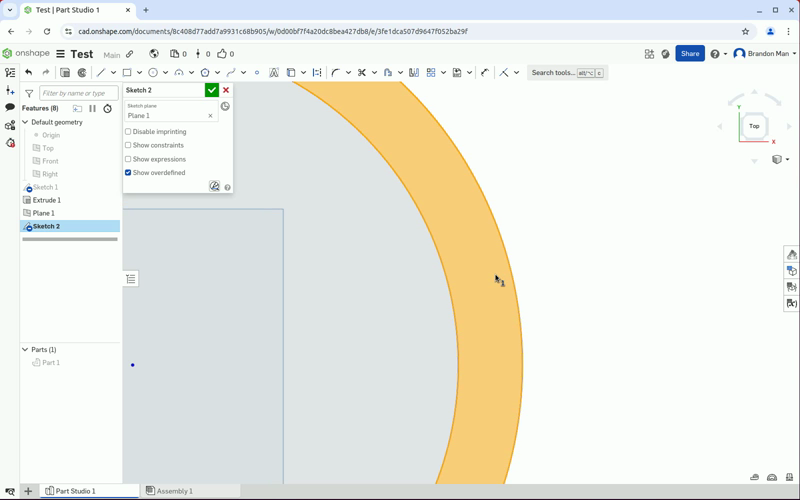
scroll(-6)
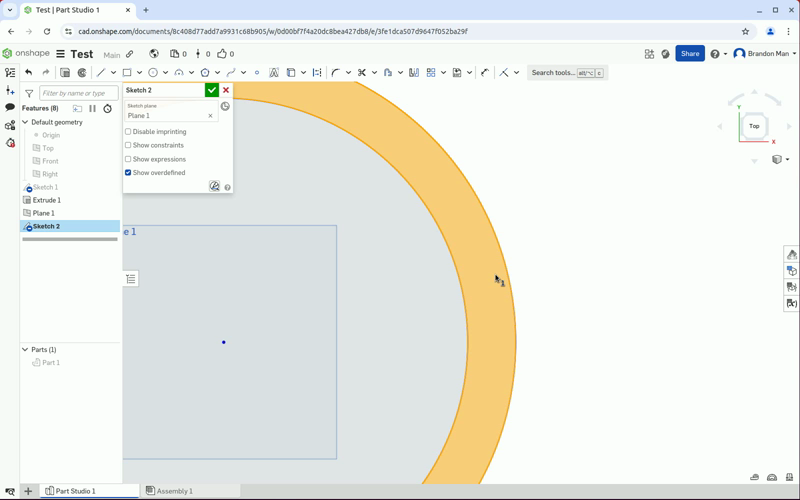
scroll(-6)
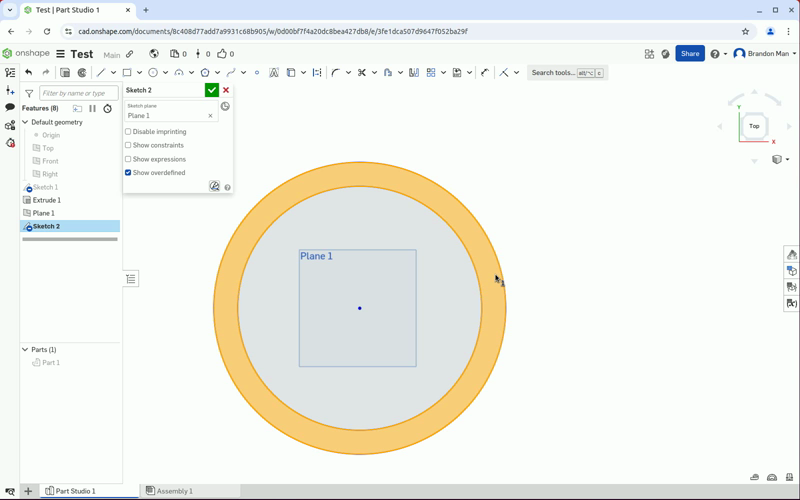
scroll(-6)
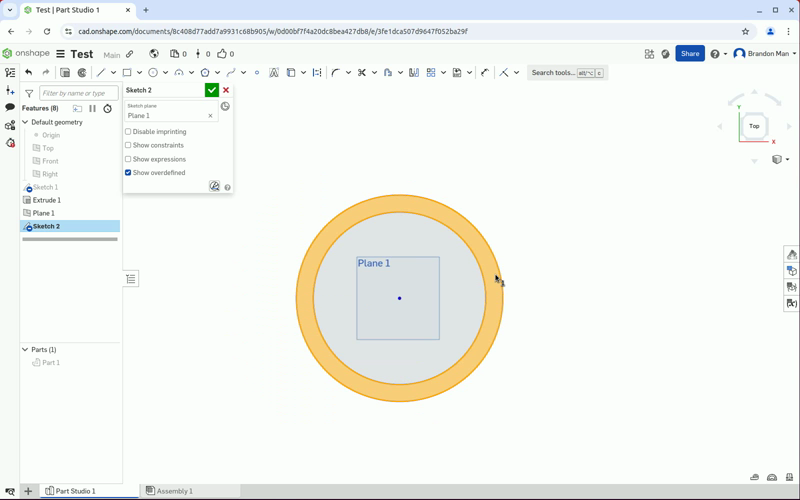
scroll(-6)
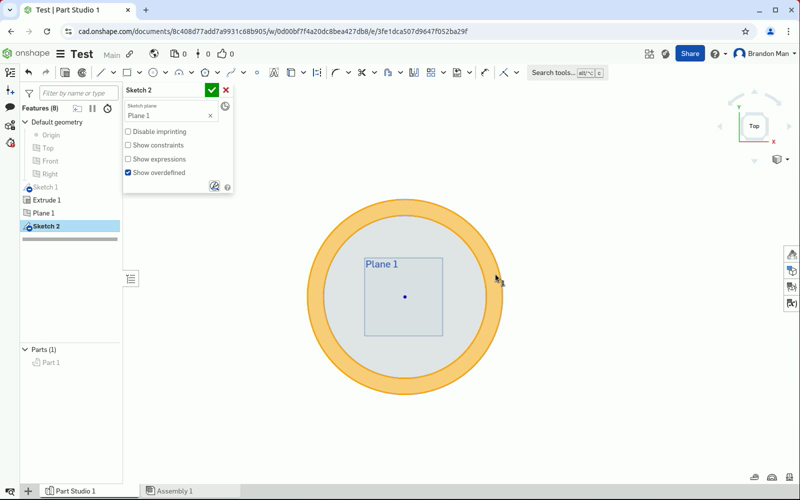
scroll(-6)
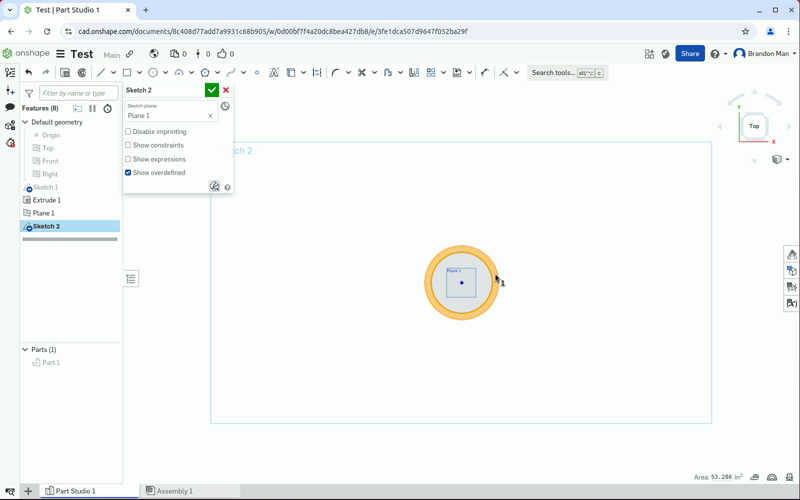
mouse_move(73, 352)
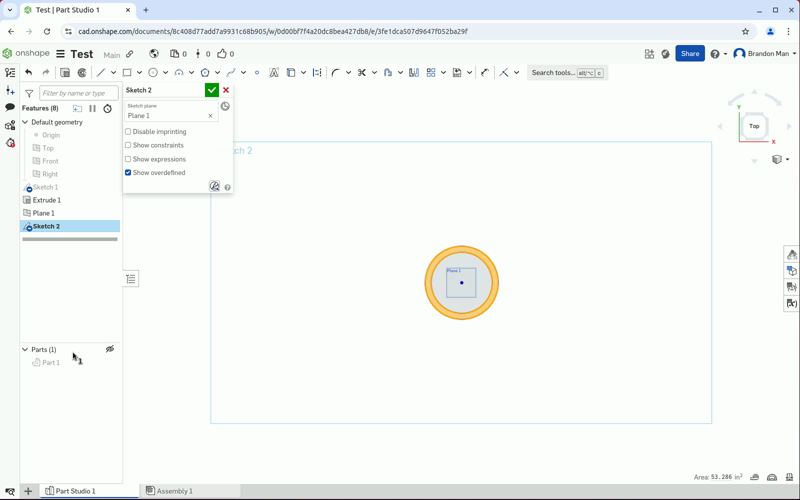
key(shift+y)
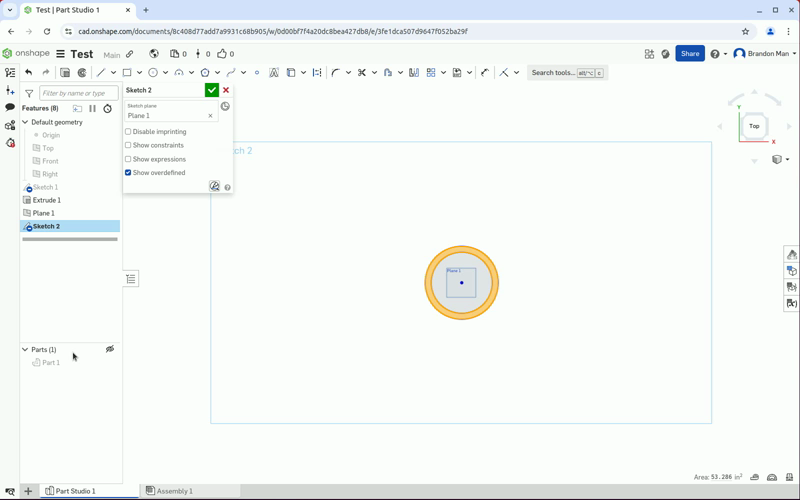
key(shift+e)
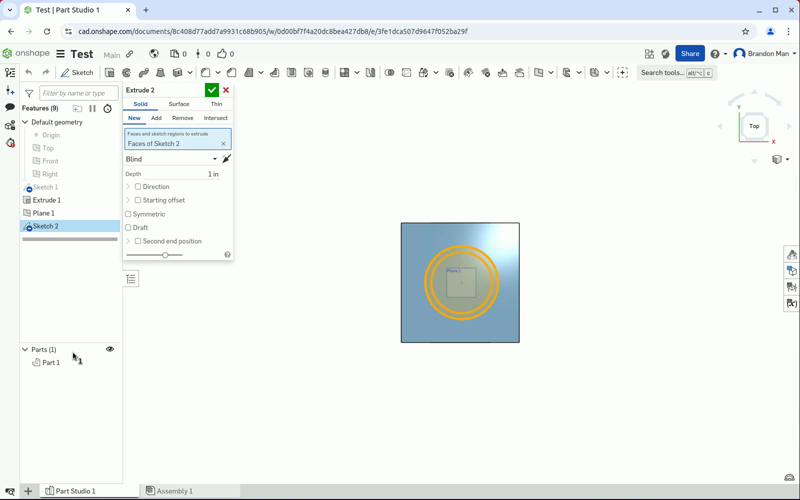
mouse_move(143, 106)
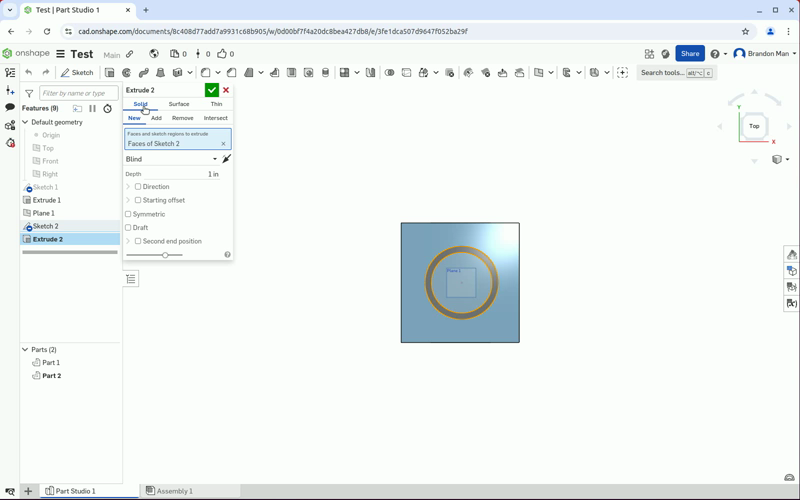
click(143, 106)
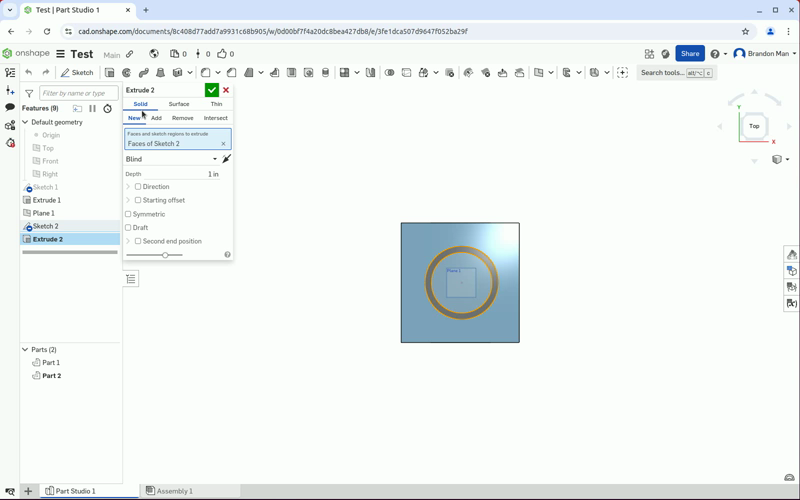
mouse_move(137, 120)
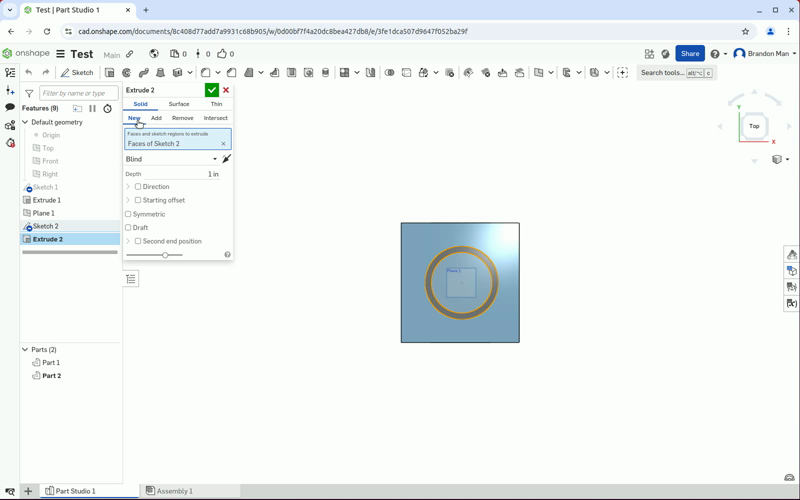
click(137, 120)
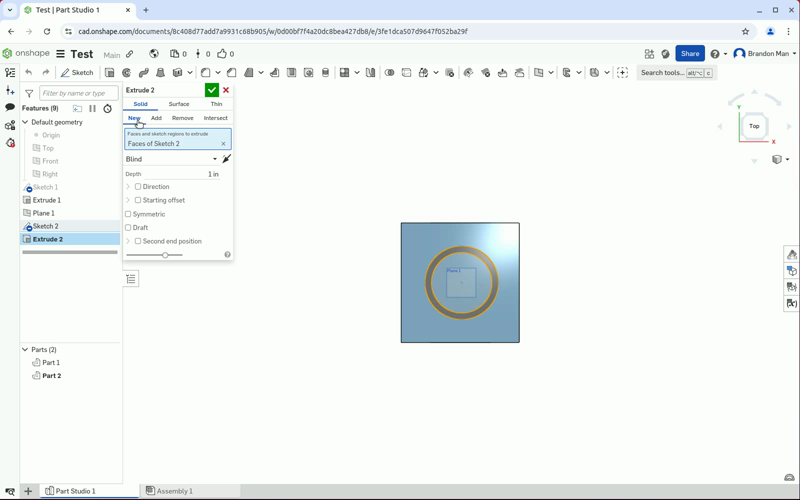
key(tab, 4)
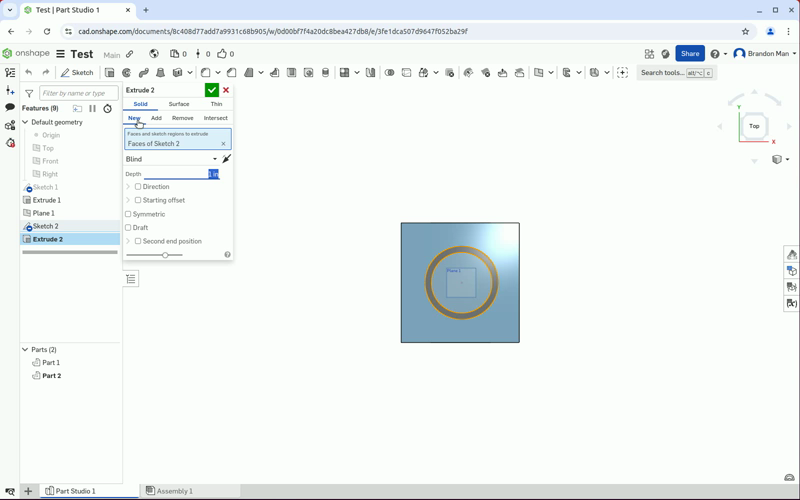
text(10.832)
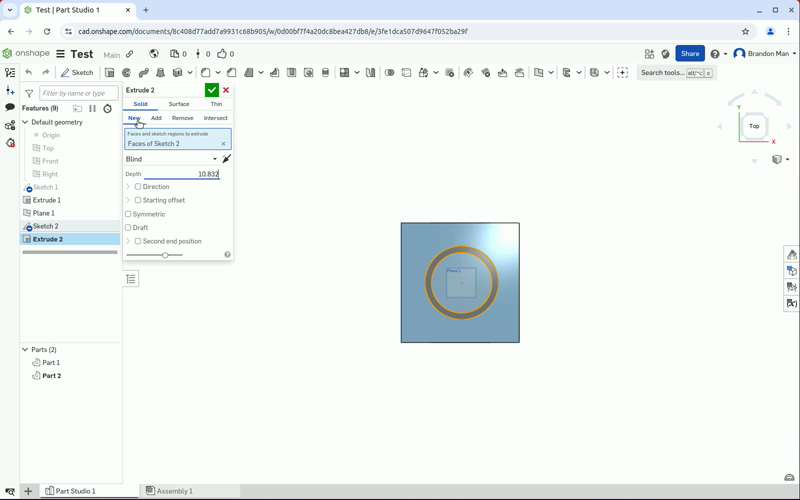
key(enter)
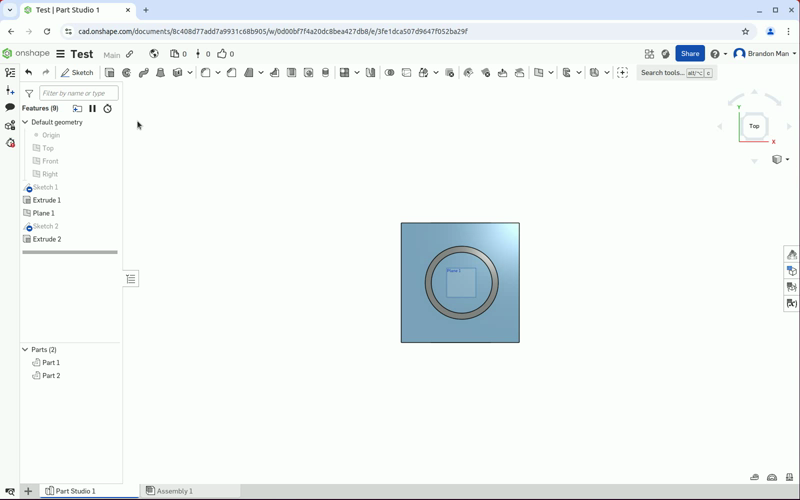
key(shift+h)
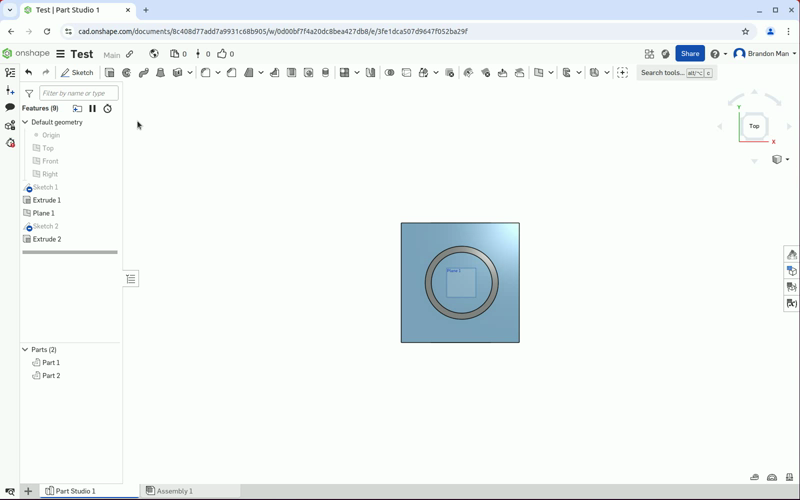
key(shift+h)
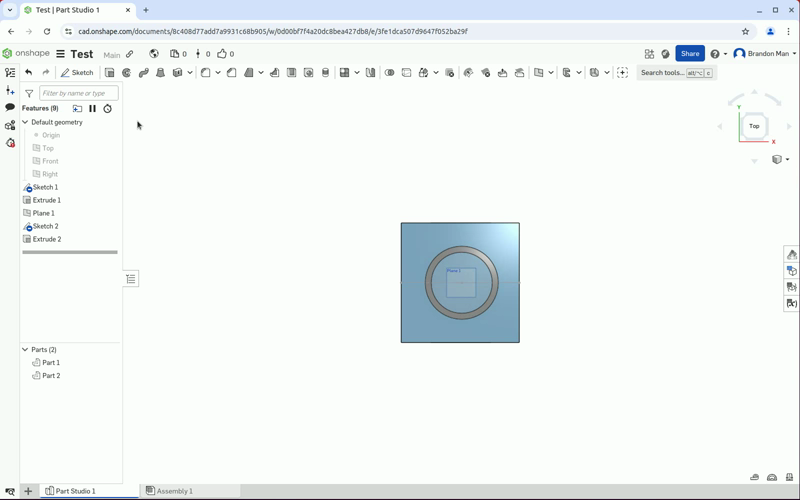
key(shift+7)
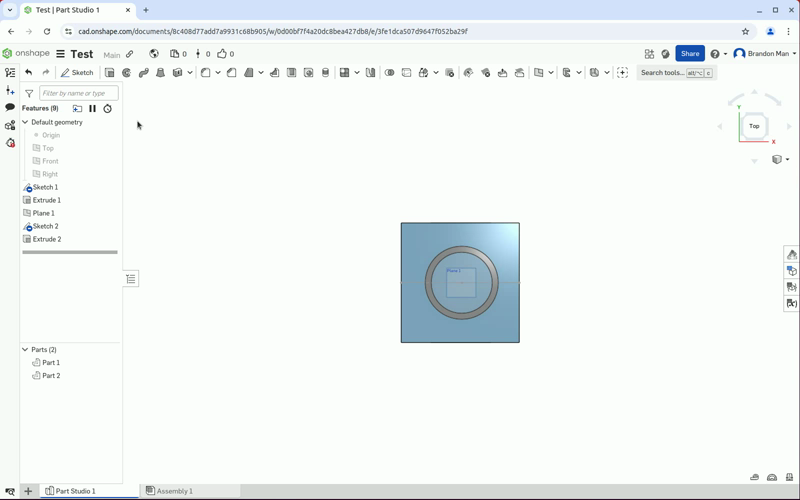
key(up, 3)
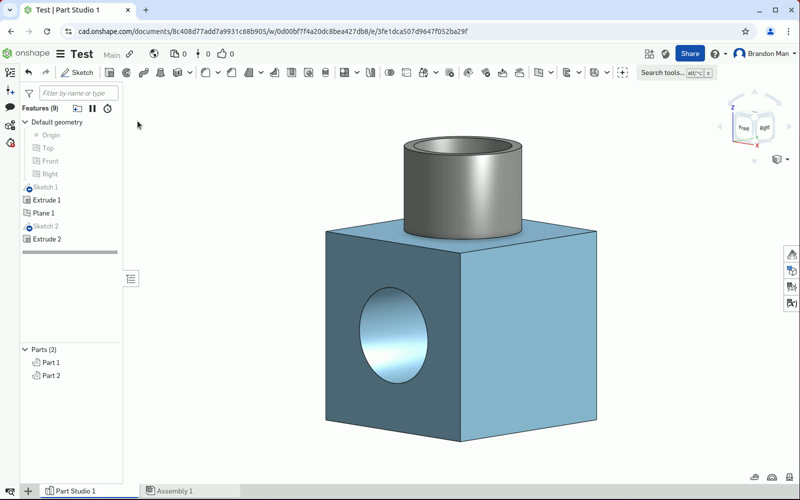
key(left, 3)
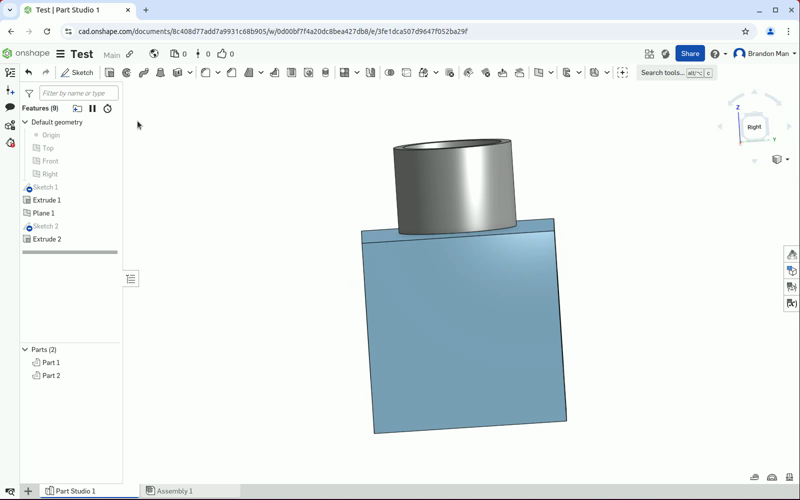
key(right, 3)
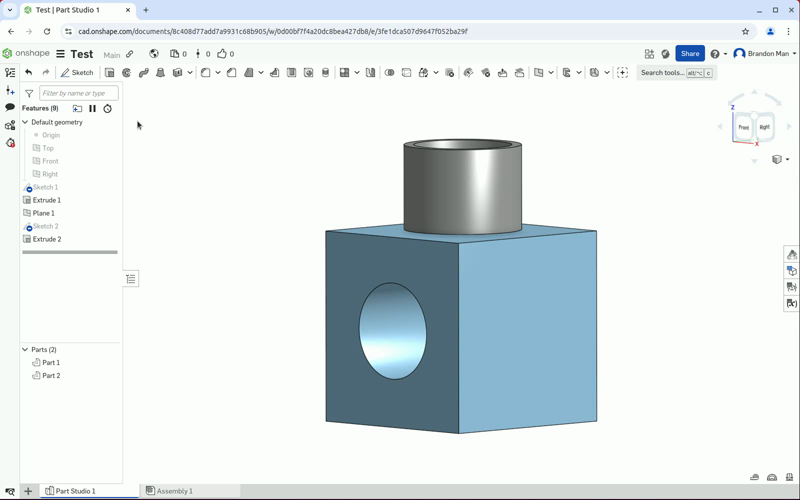
key(down, 3)
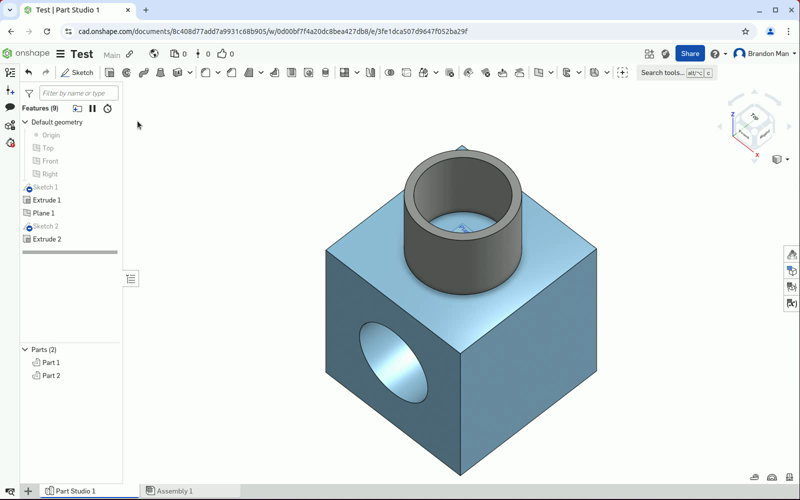
mouse_move(73, 189)
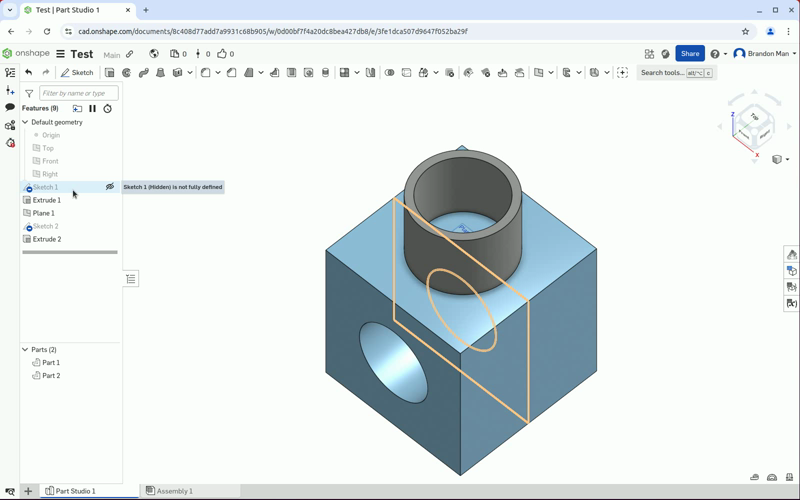
click(73, 189)